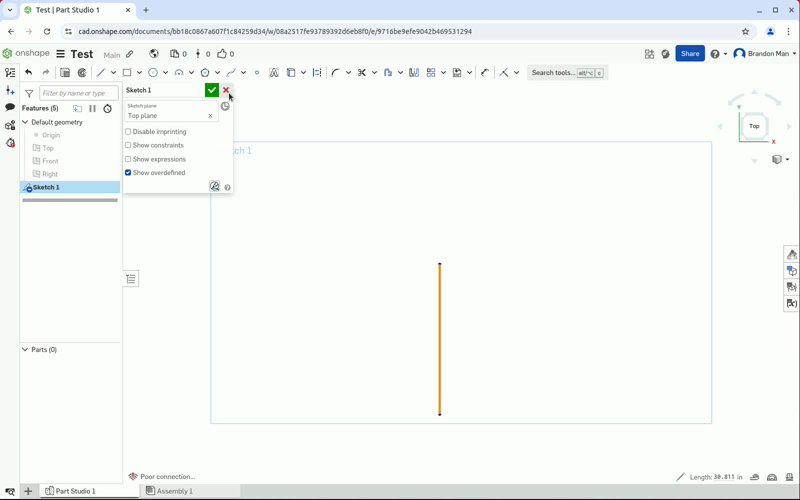
key(shift+h)
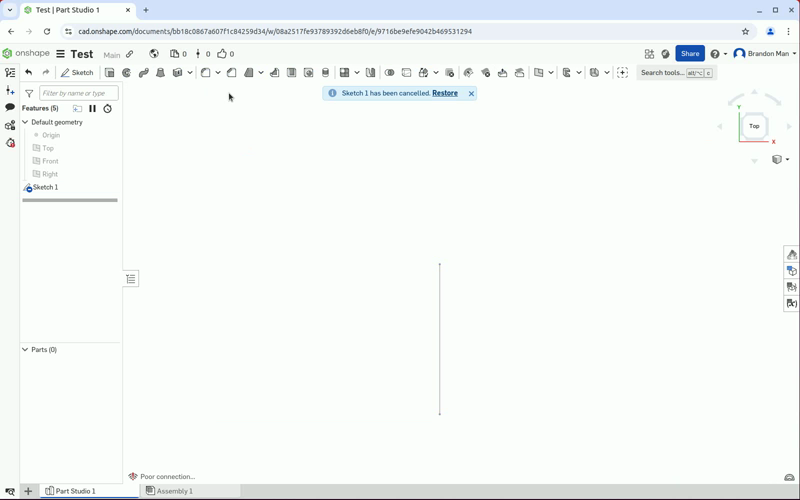
key(shift+s)
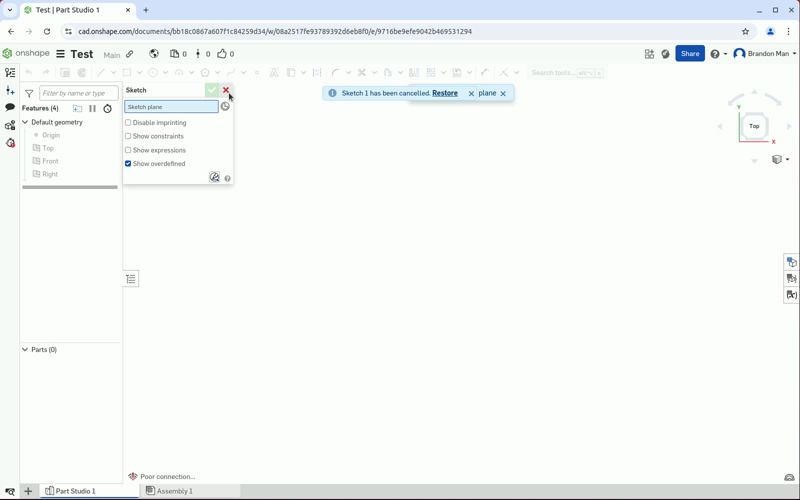
mouse_move(73, 150)
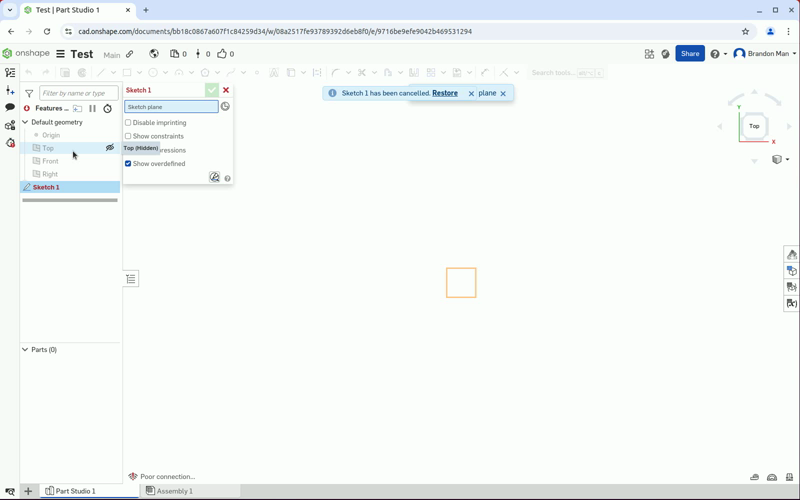
click(73, 150)
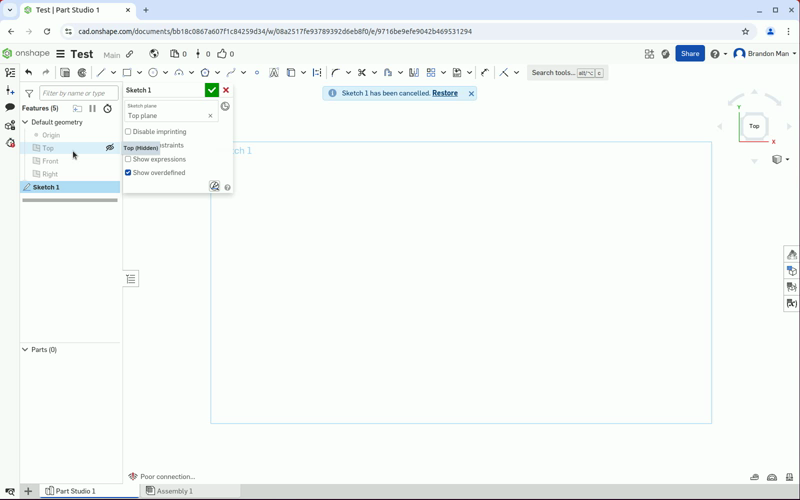
mouse_move(73, 352)
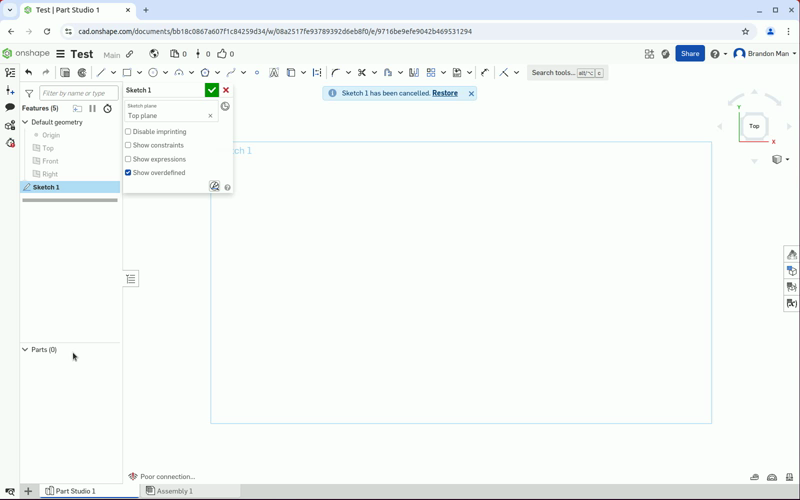
key(y)
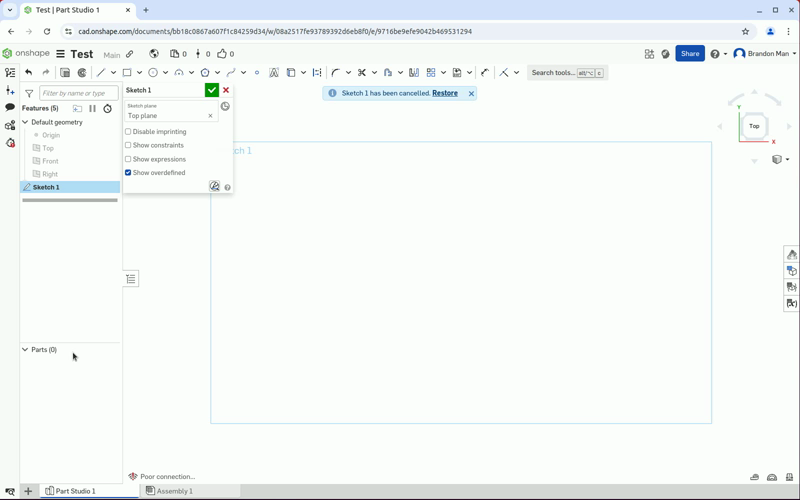
key(l)
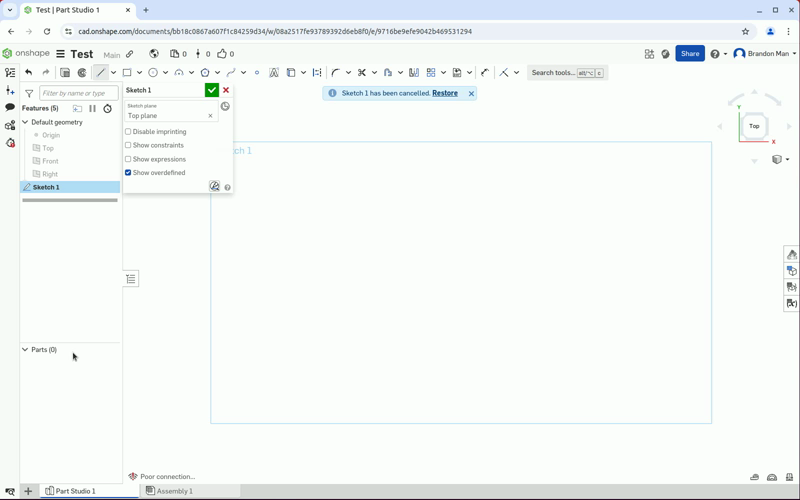
key_down(shift)
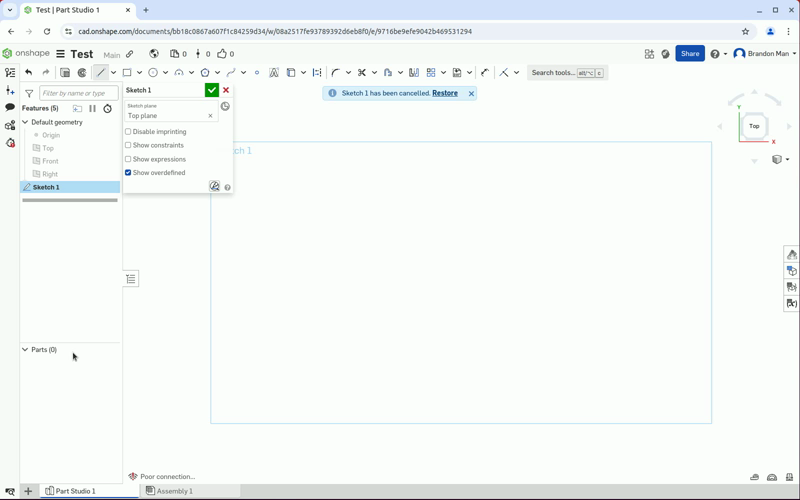
mouse_move(348, 346)
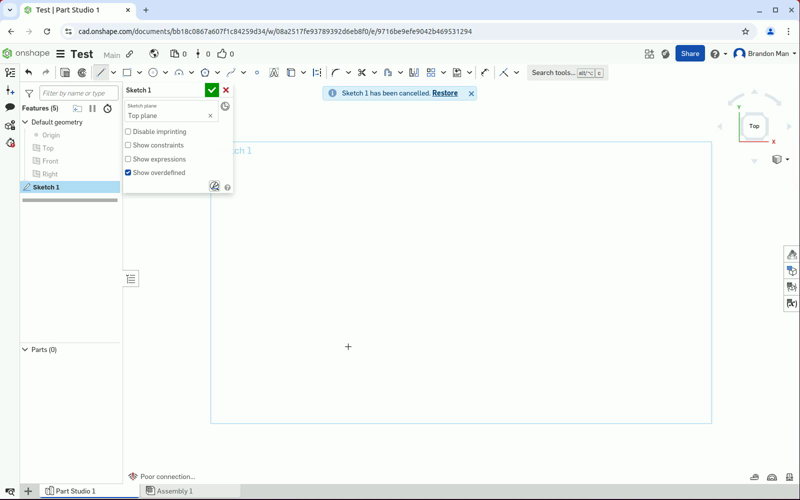
click(348, 346)
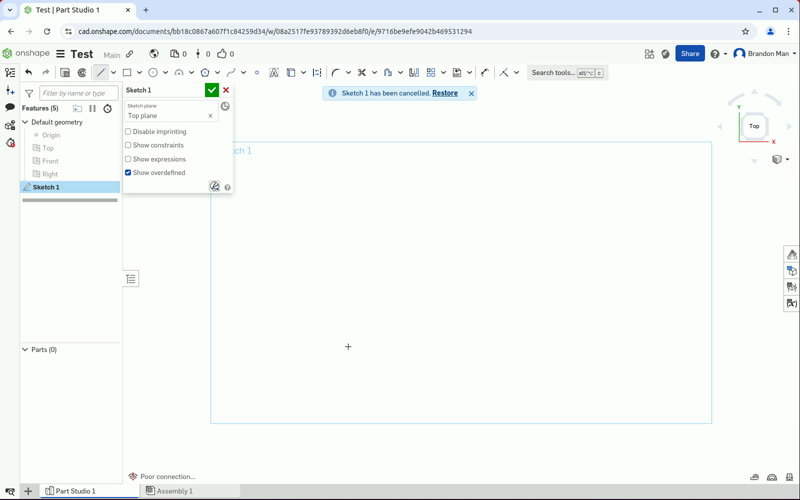
key_up(shift)
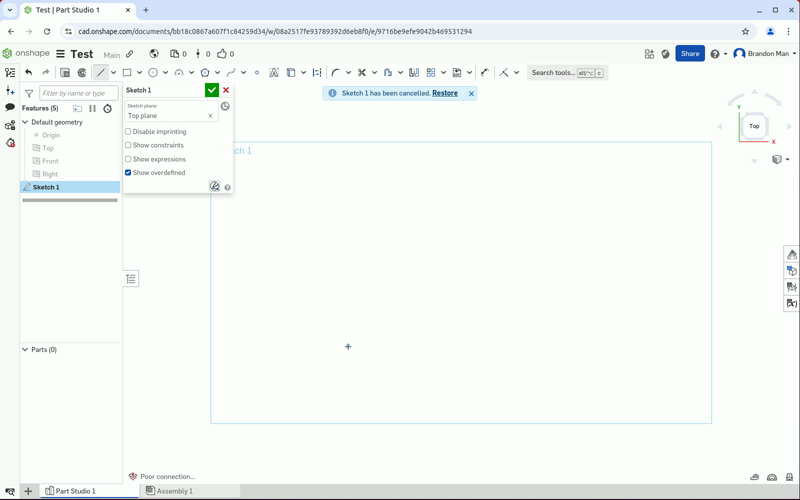
key_down(shift)
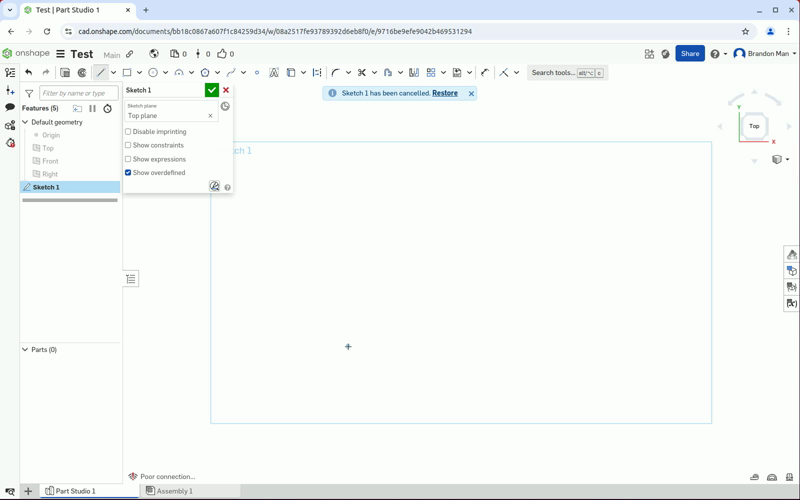
mouse_move(572, 346)
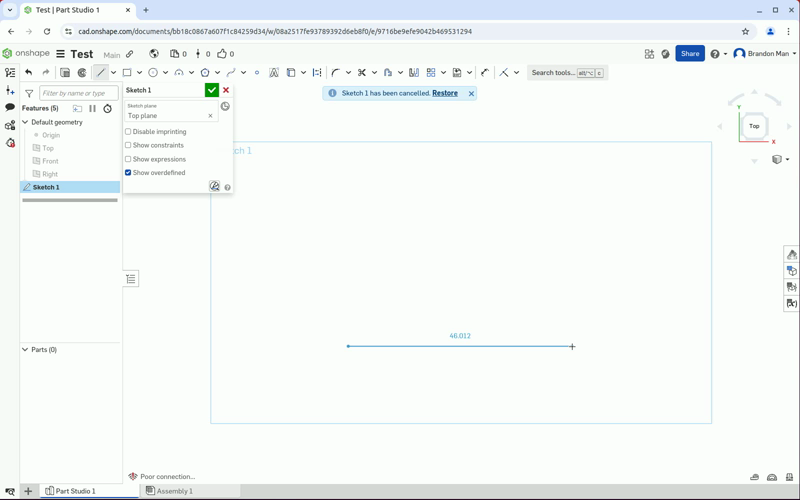
click(572, 346)
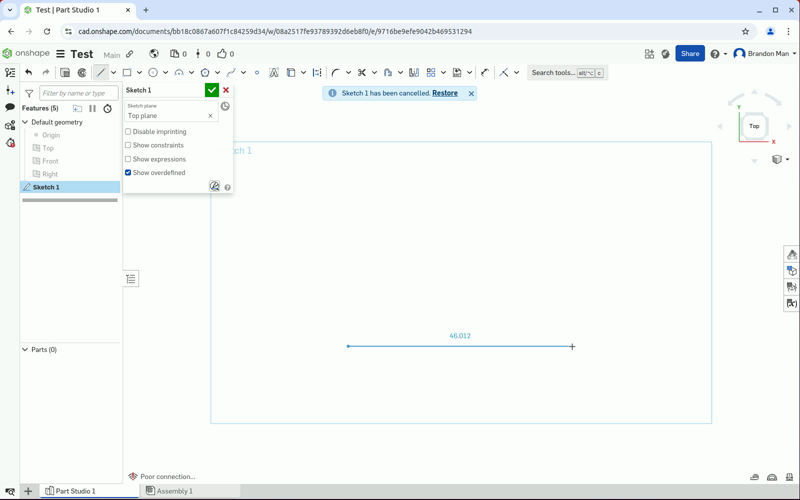
key_up(shift)
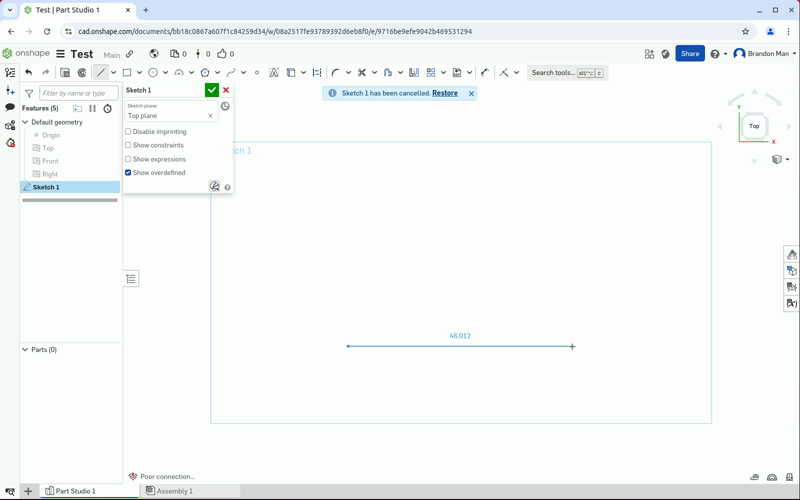
key_down(shift)
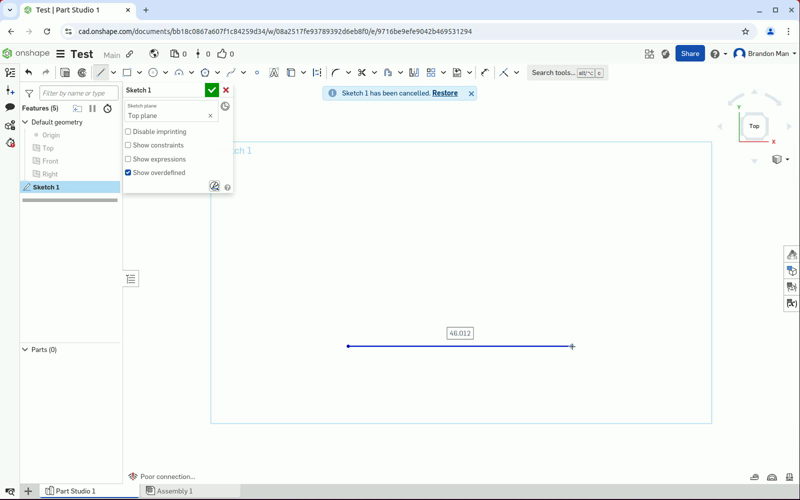
mouse_move(572, 221)
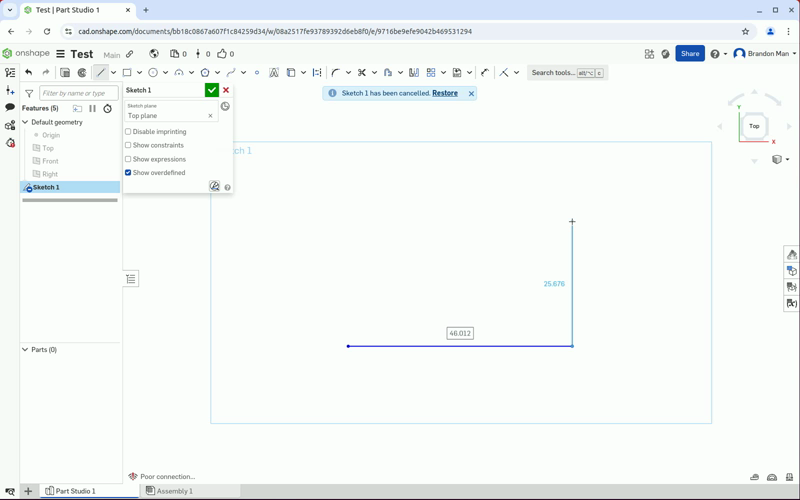
click(572, 221)
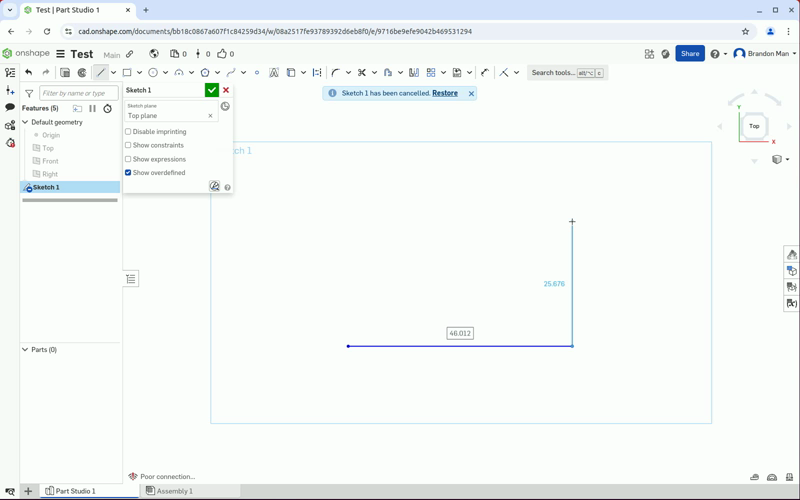
key_up(shift)
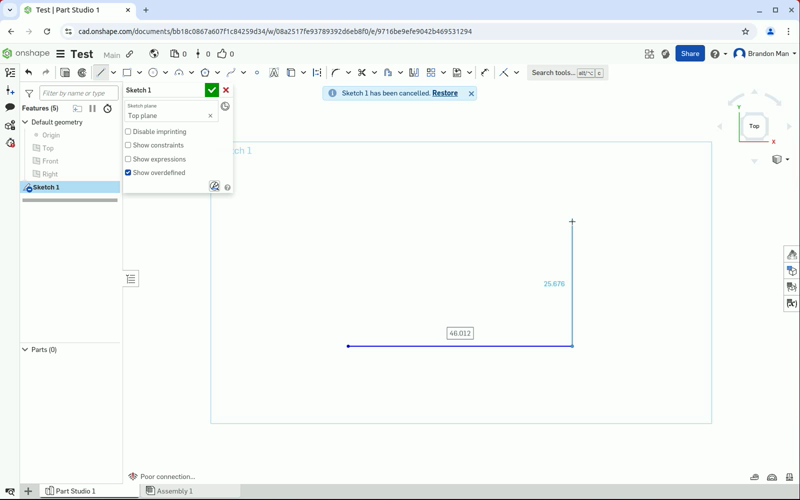
key_down(shift)
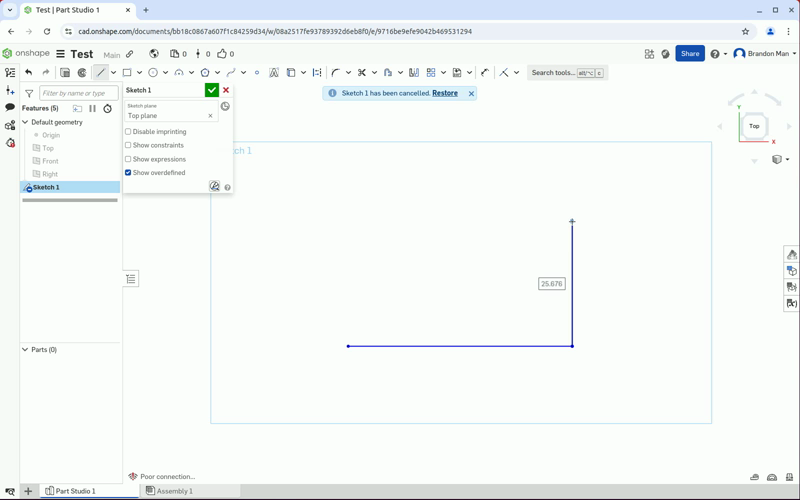
mouse_move(348, 221)
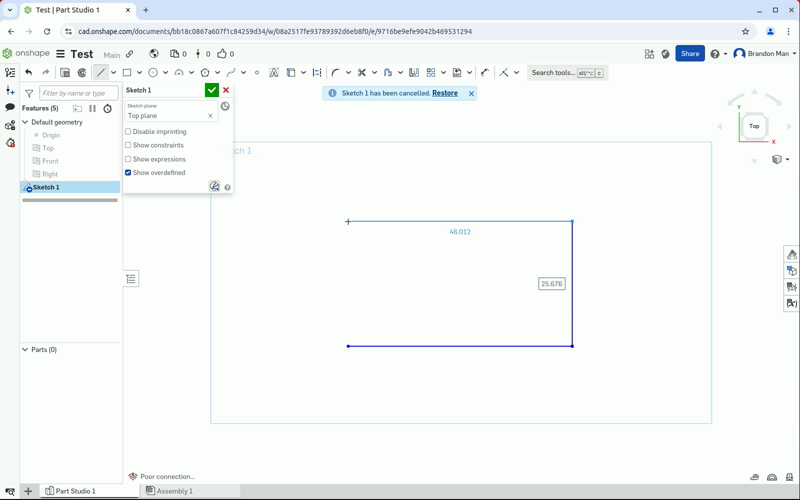
click(348, 221)
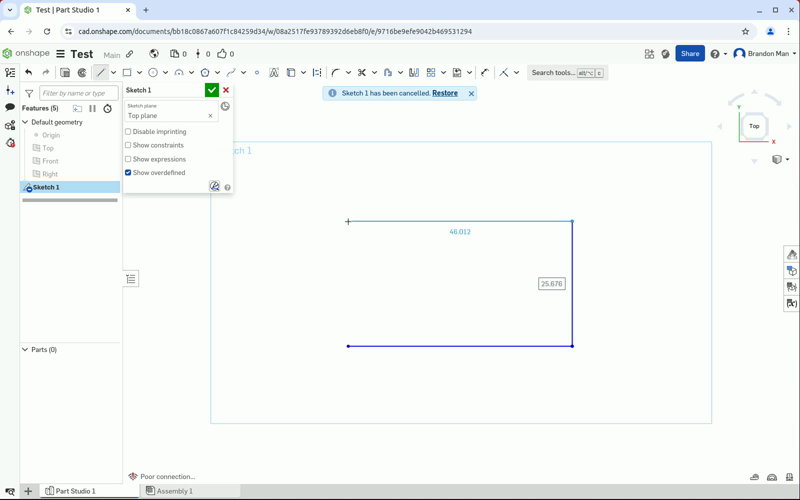
key_up(shift)
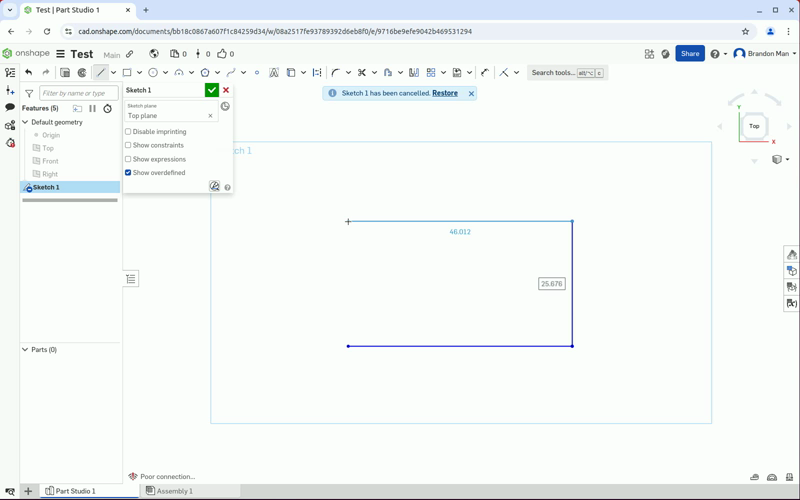
key_down(shift)
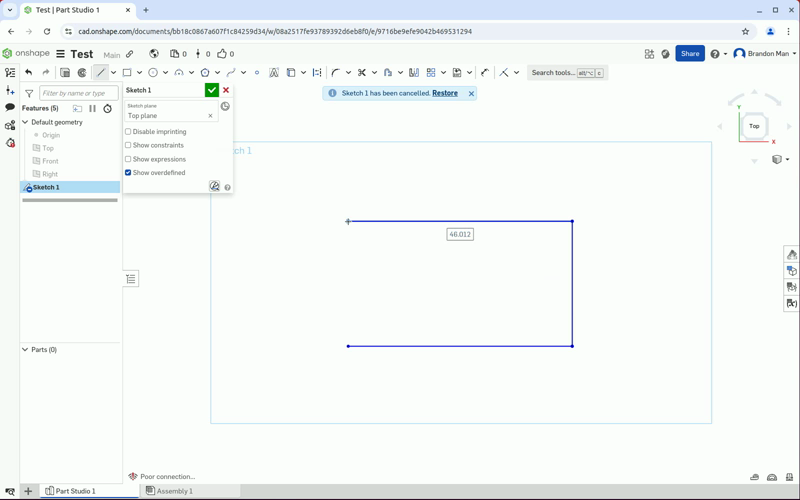
mouse_move(348, 346)
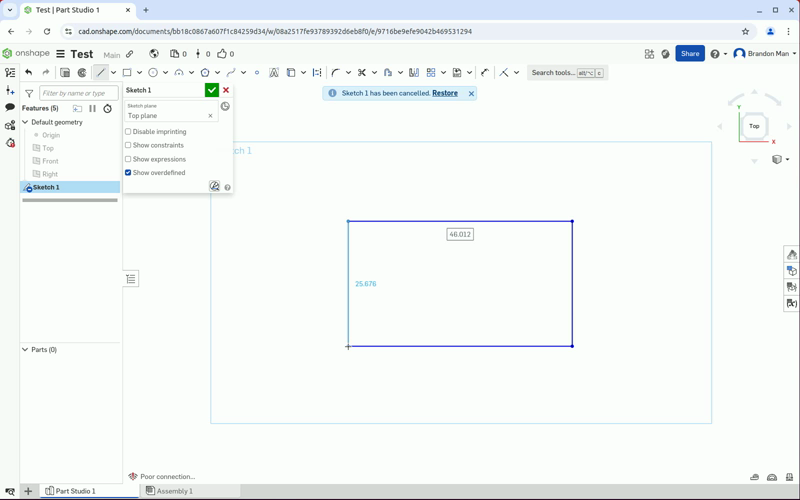
key_up(shift)
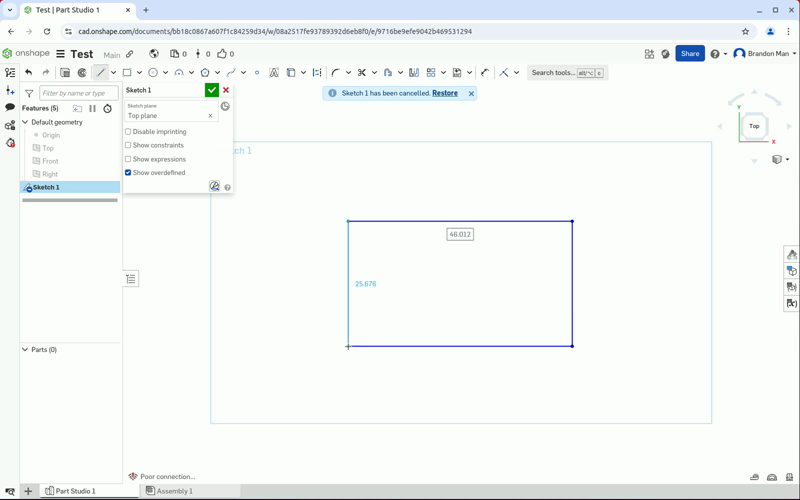
click(348, 346)
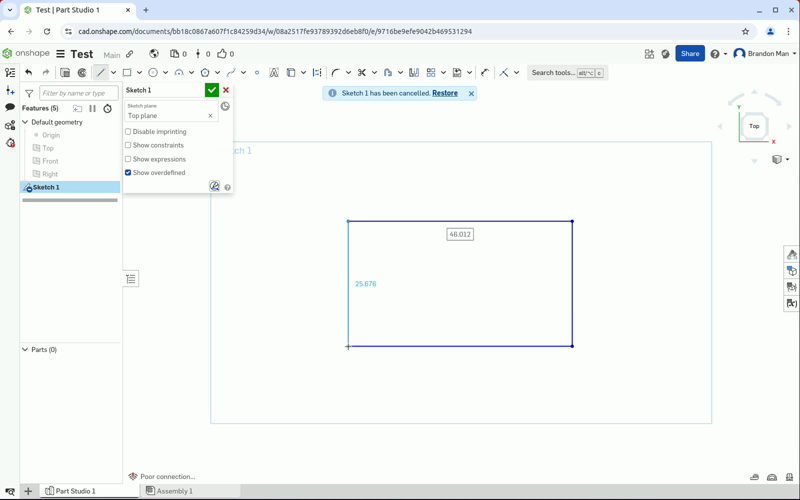
key(esc)
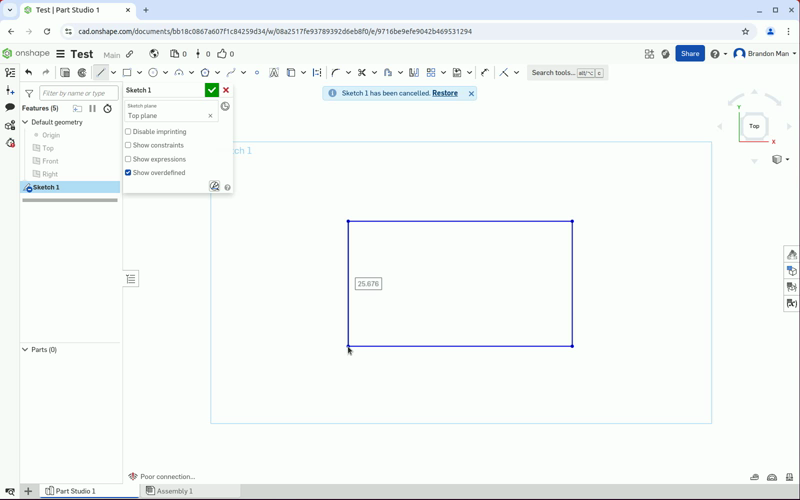
mouse_move(450, 279)
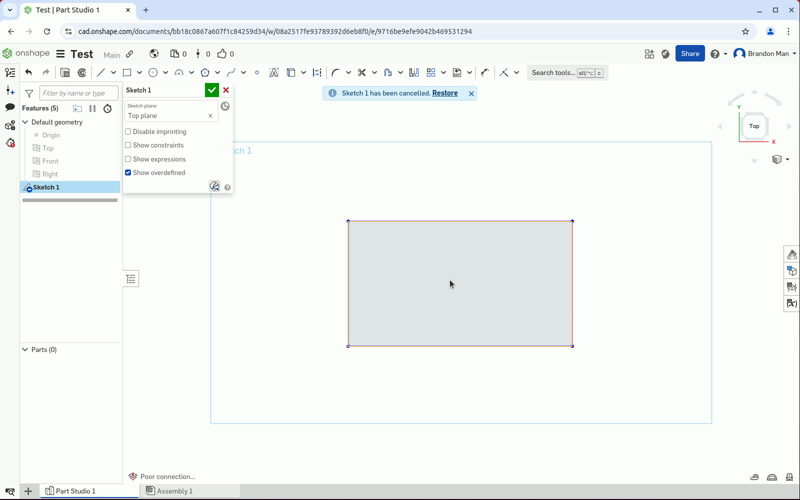
click(450, 279)
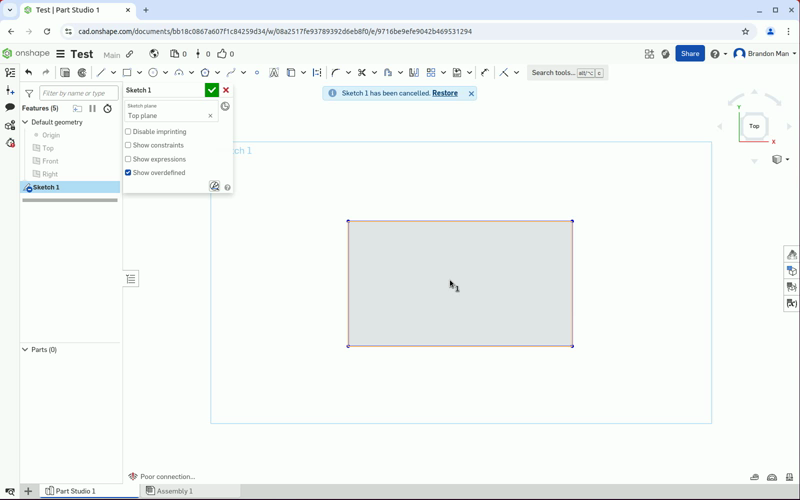
mouse_move(73, 352)
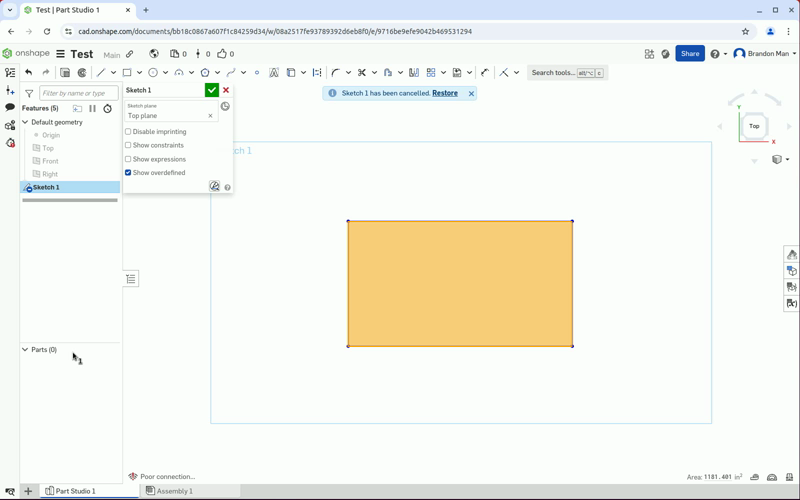
key(shift+y)
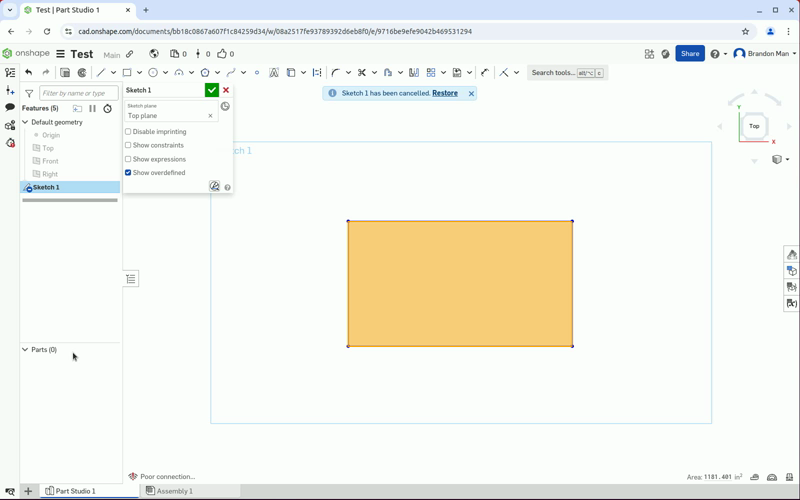
key(shift+e)
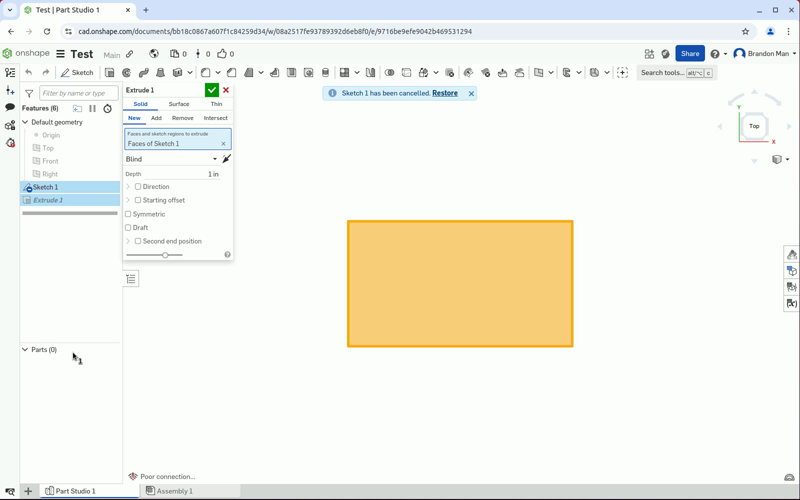
mouse_move(143, 106)
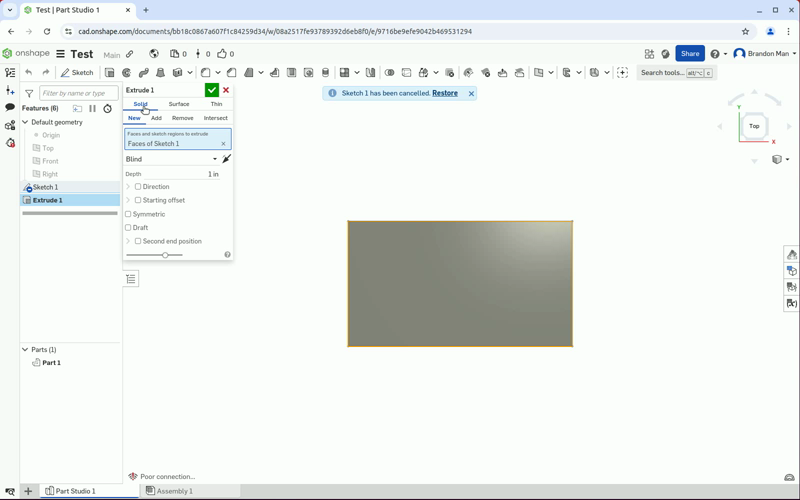
click(143, 106)
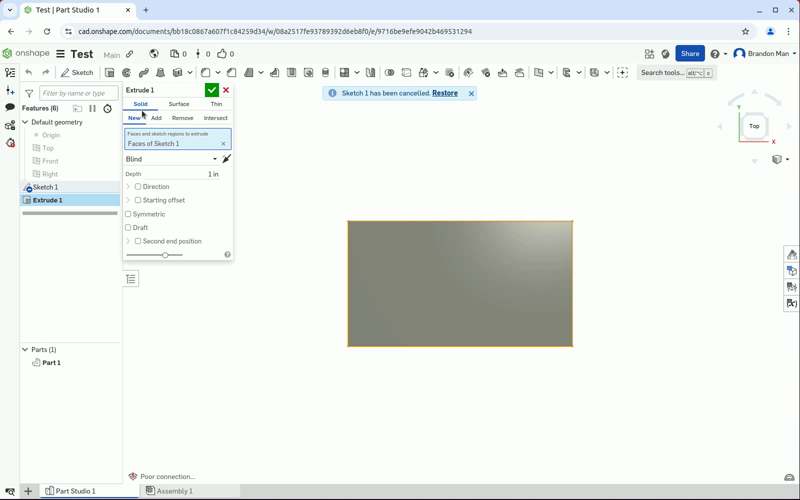
mouse_move(137, 120)
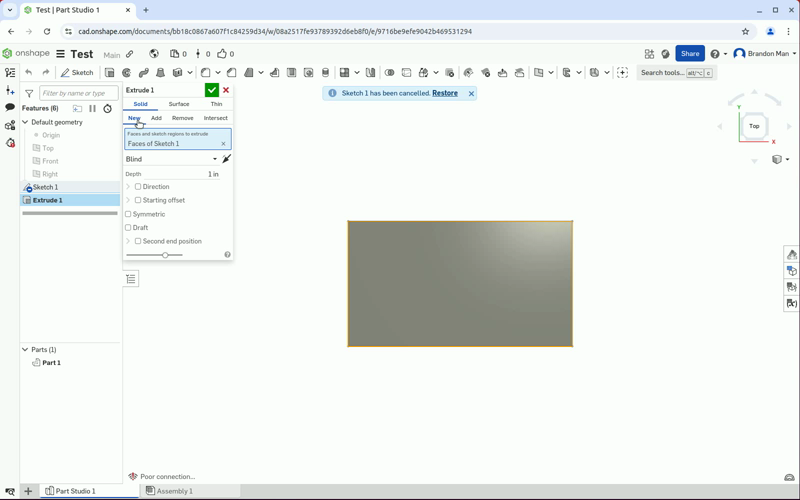
click(137, 120)
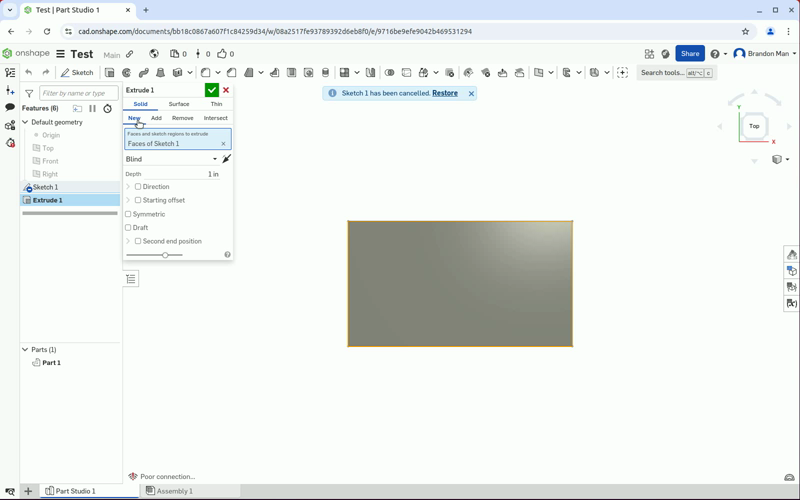
key(tab, 4)
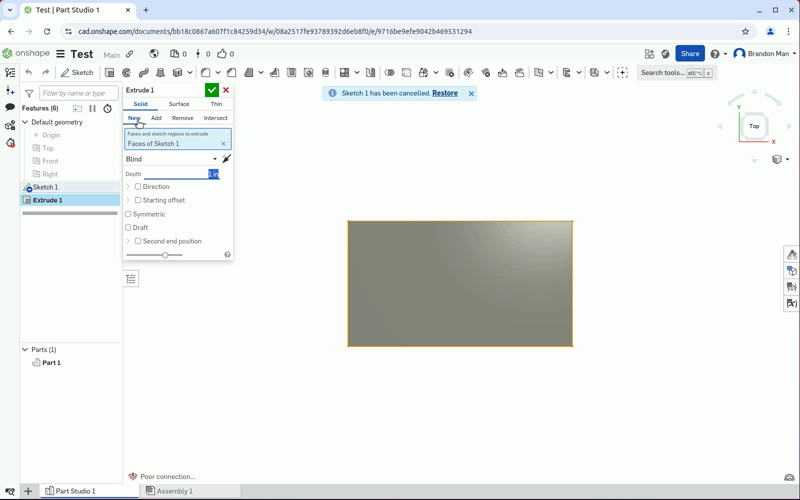
text(11.313)
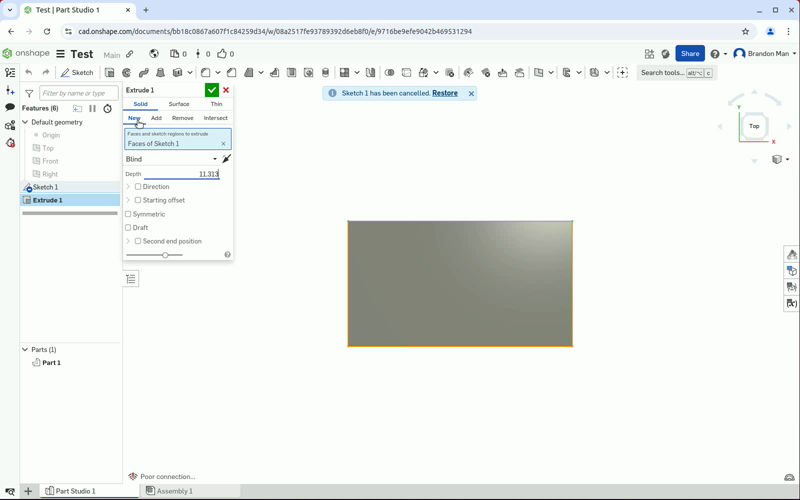
key(enter)
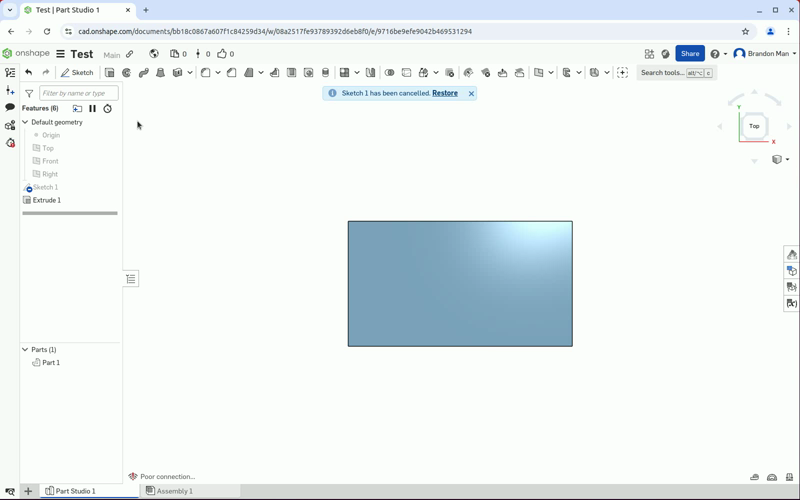
key(shift+h)
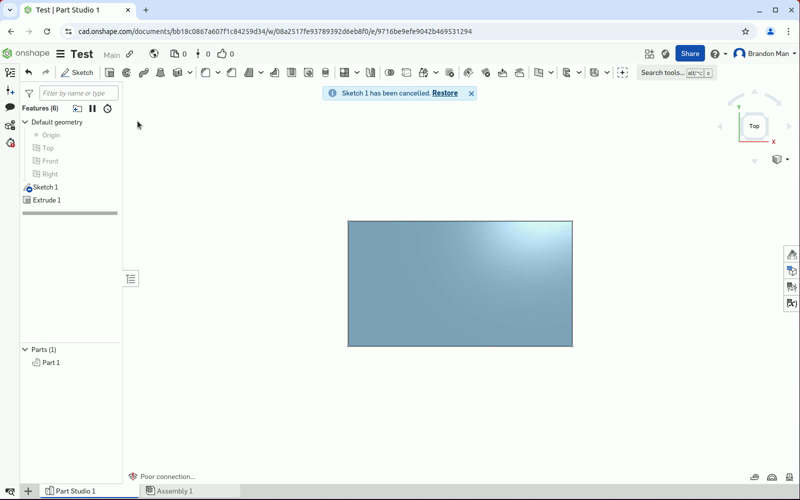
key(shift+h)
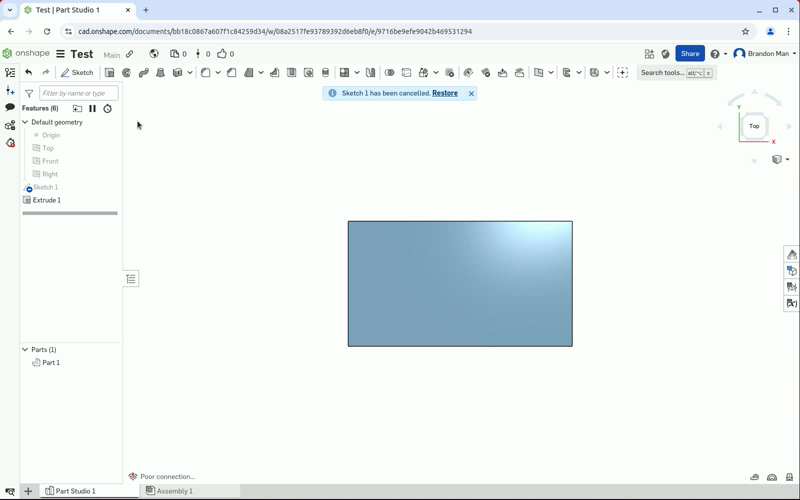
mouse_move(73, 189)
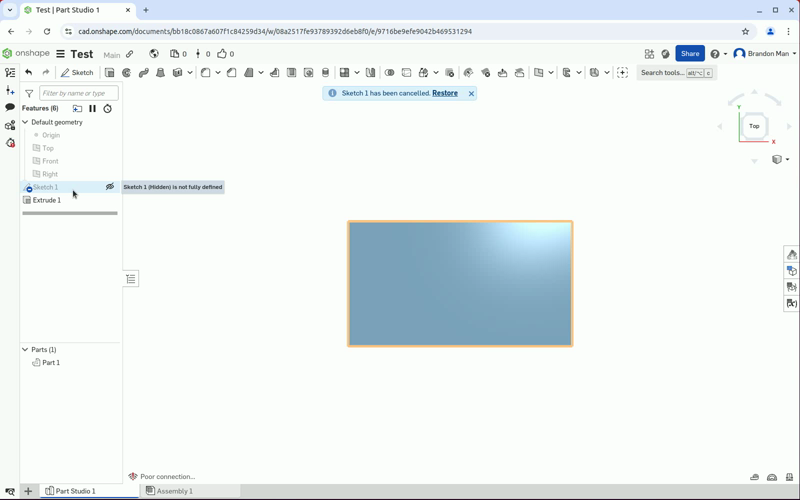
click(73, 189)
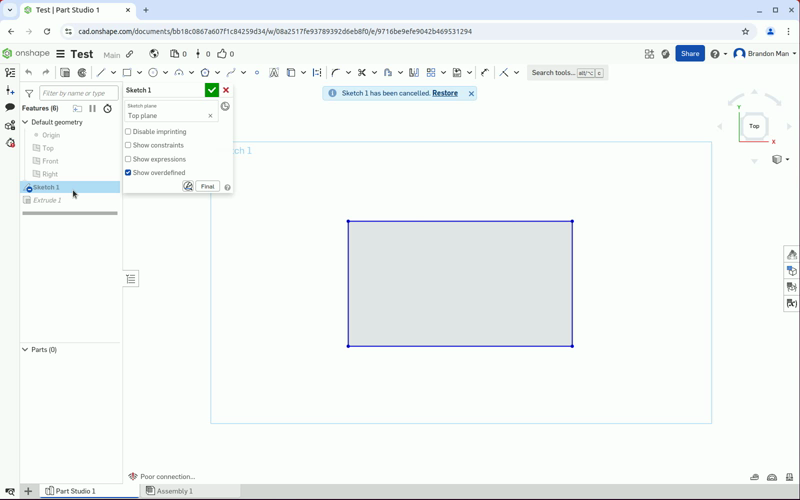
mouse_move(229, 92)
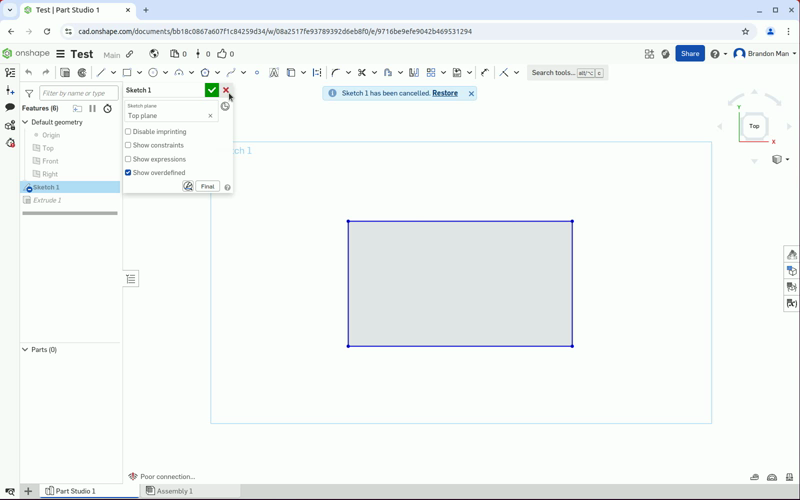
click(229, 92)
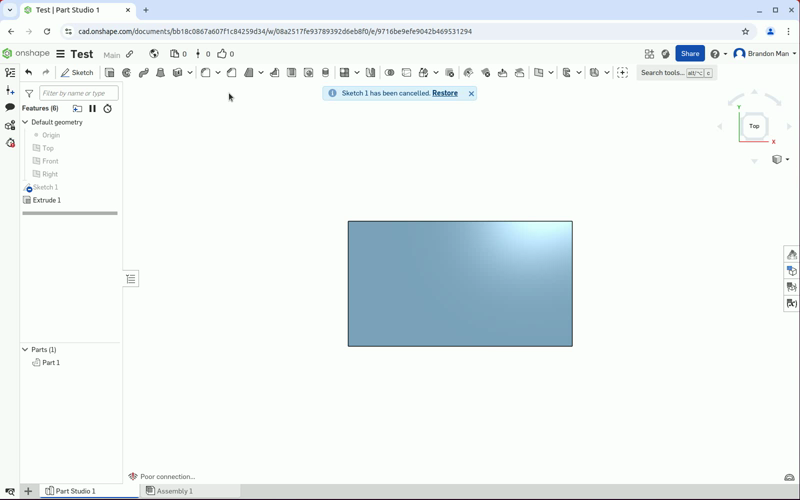
mouse_move(541, 75)
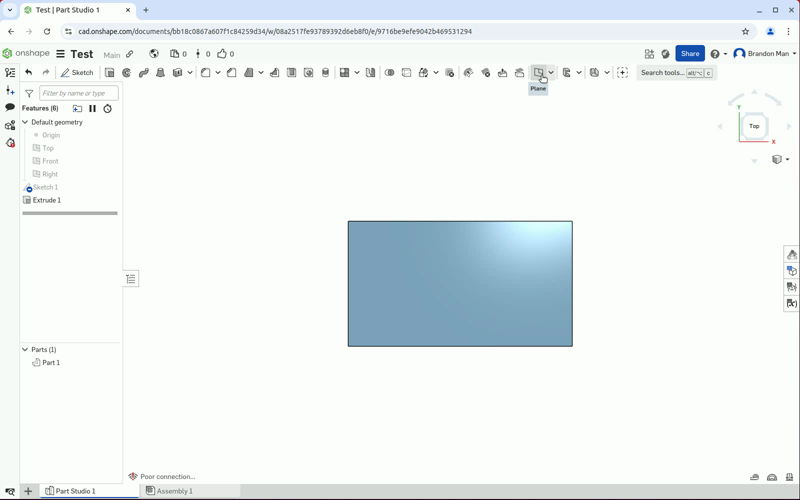
click(541, 75)
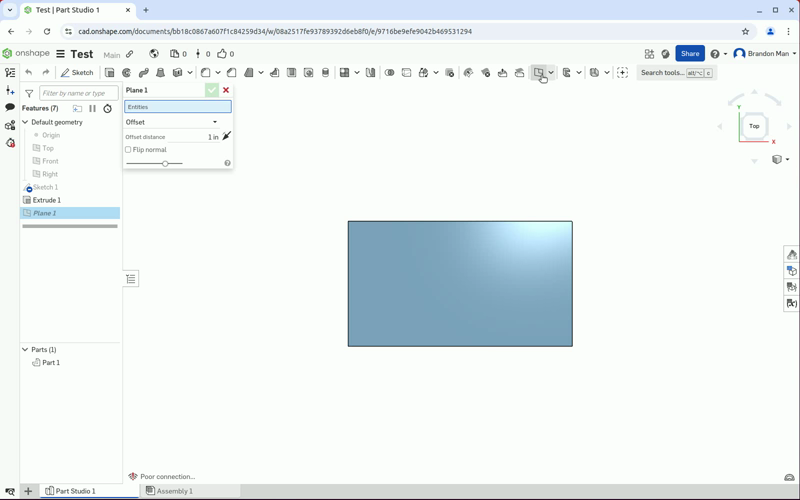
mouse_move(73, 150)
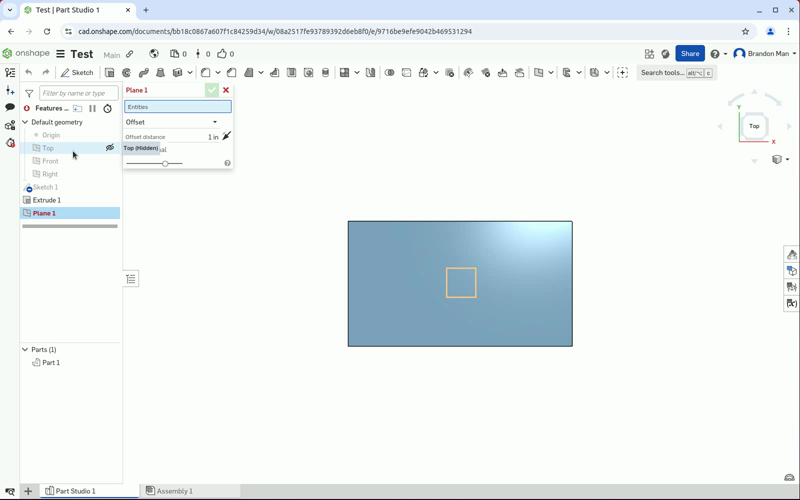
click(73, 150)
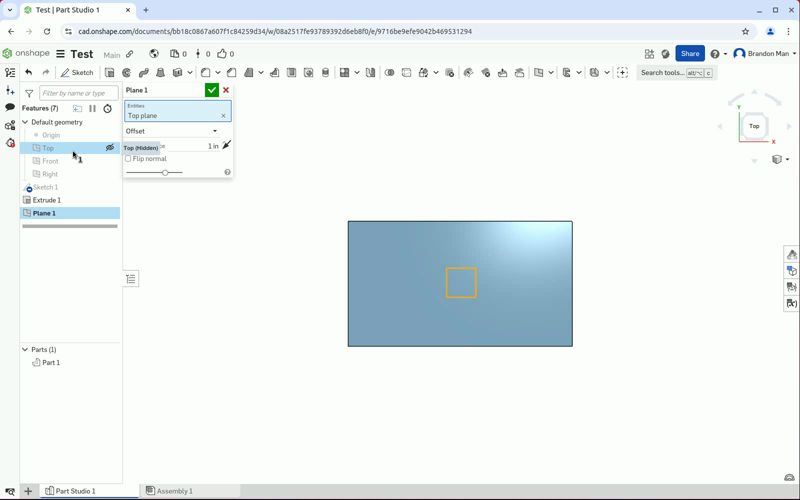
key(tab, 2)
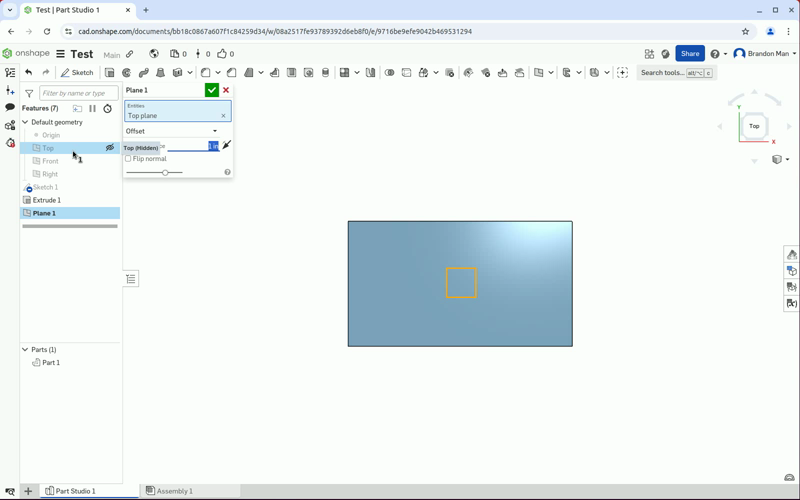
text(11.308)
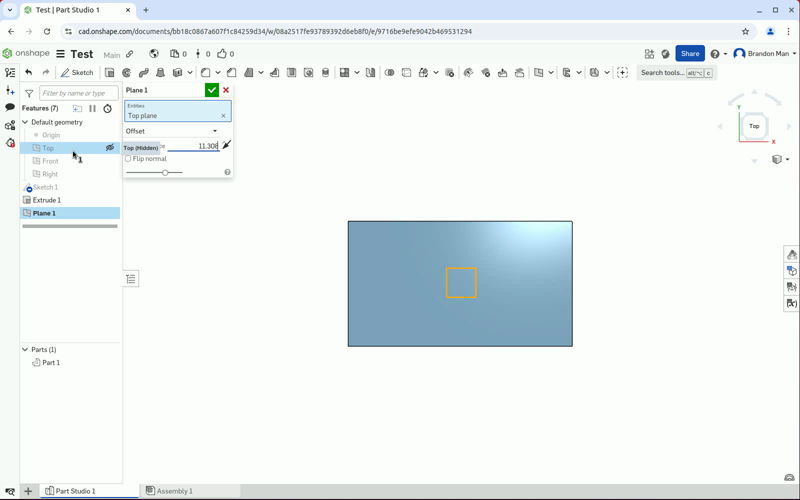
key(enter, 2)
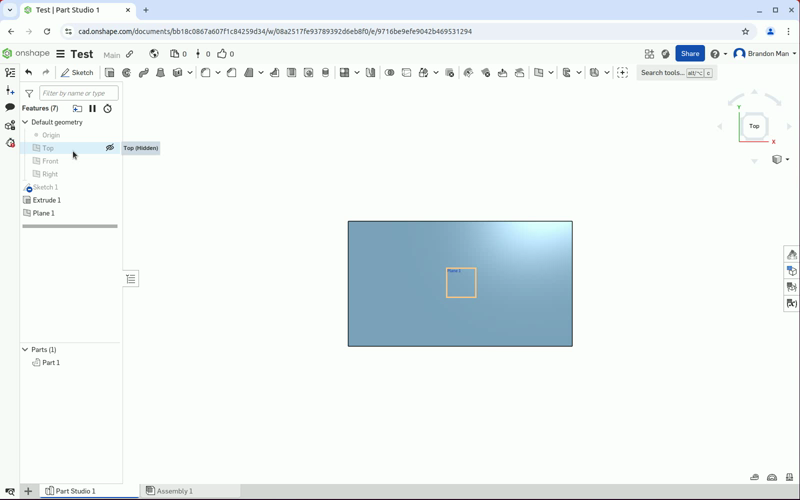
key(shift+s)
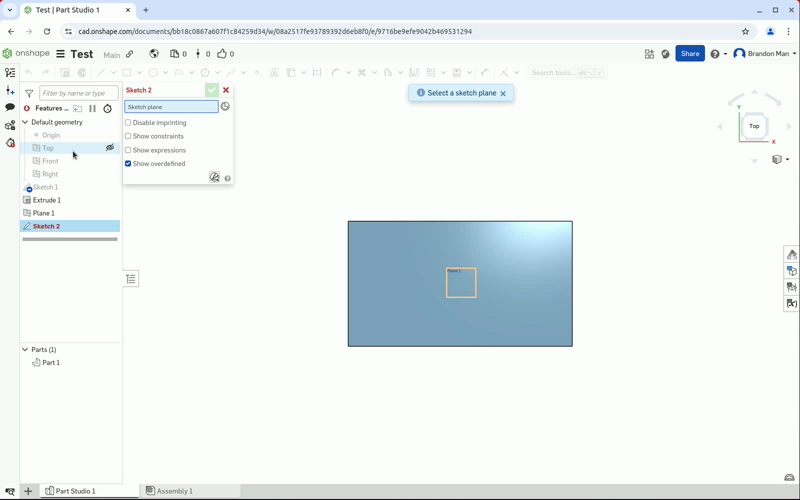
mouse_move(73, 215)
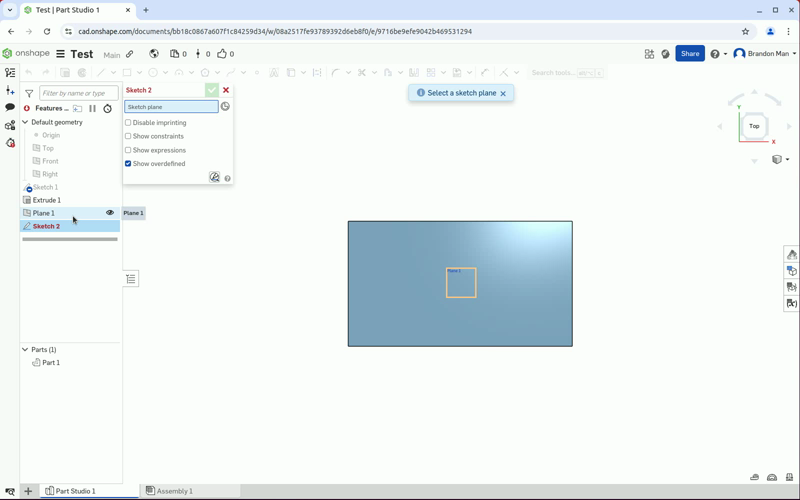
click(73, 215)
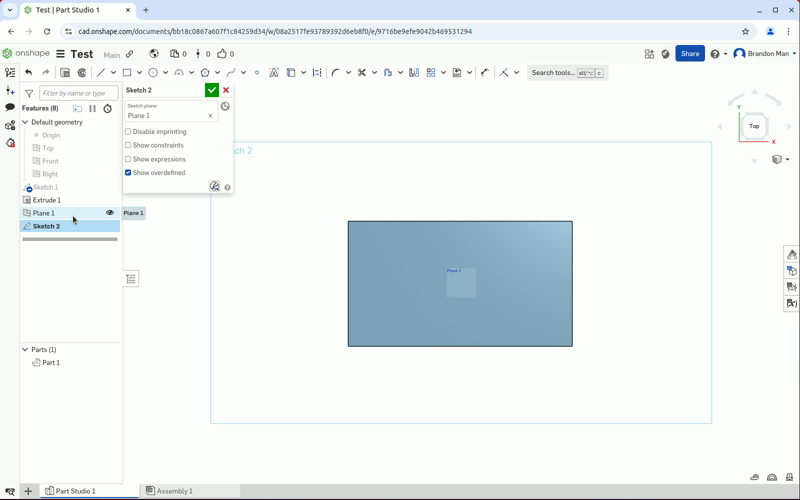
mouse_move(73, 352)
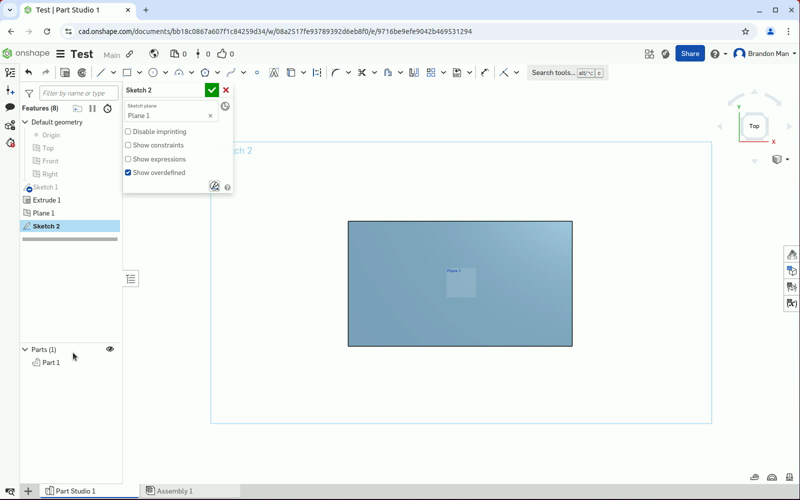
key(y)
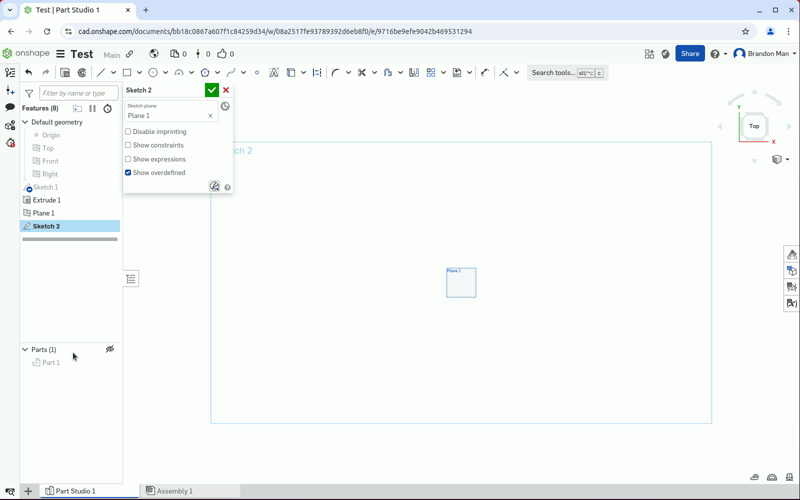
key(c)
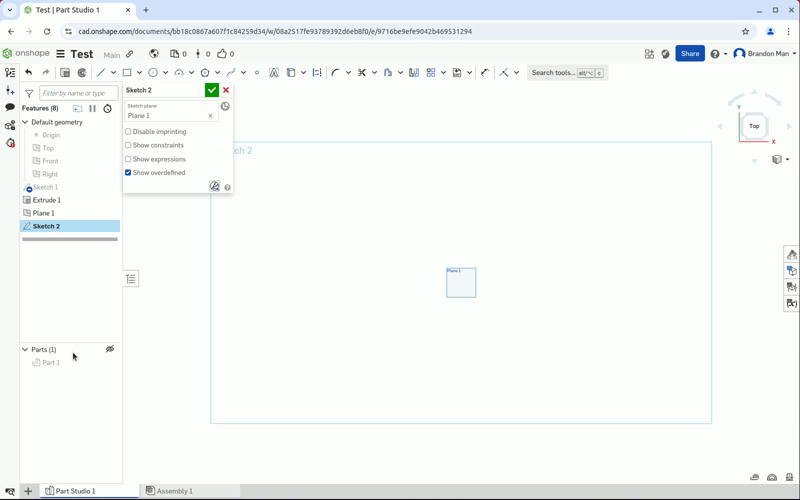
key_down(shift)
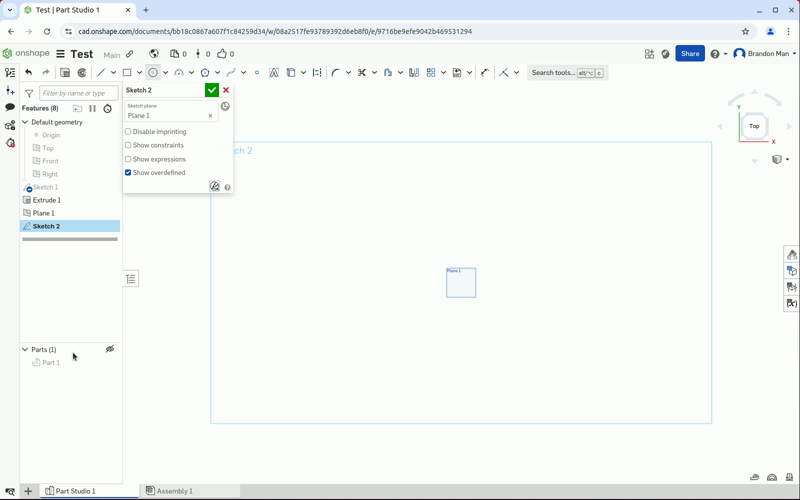
mouse_move(390, 282)
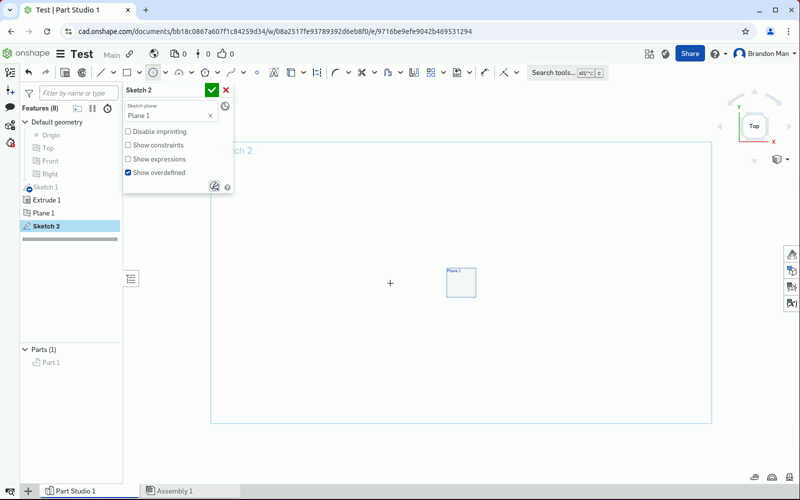
click(390, 282)
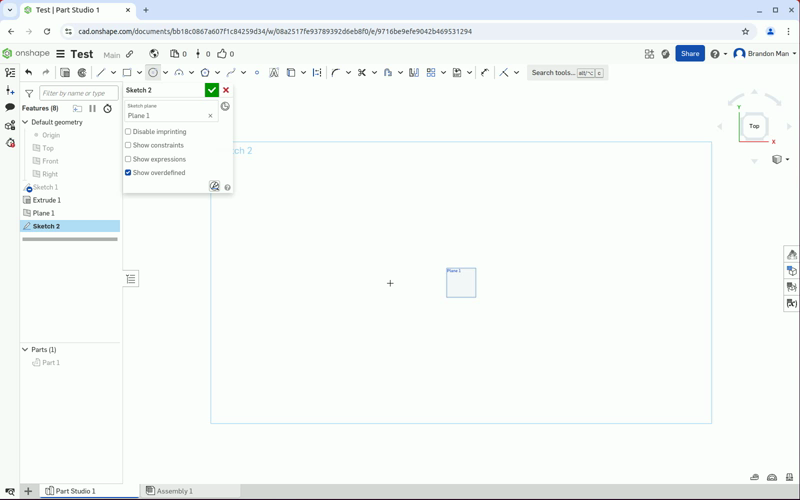
key_up(shift)
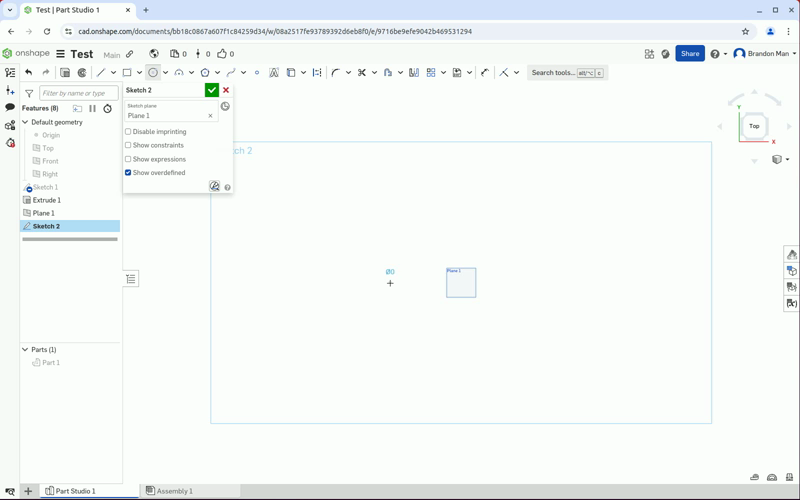
mouse_move(403, 282)
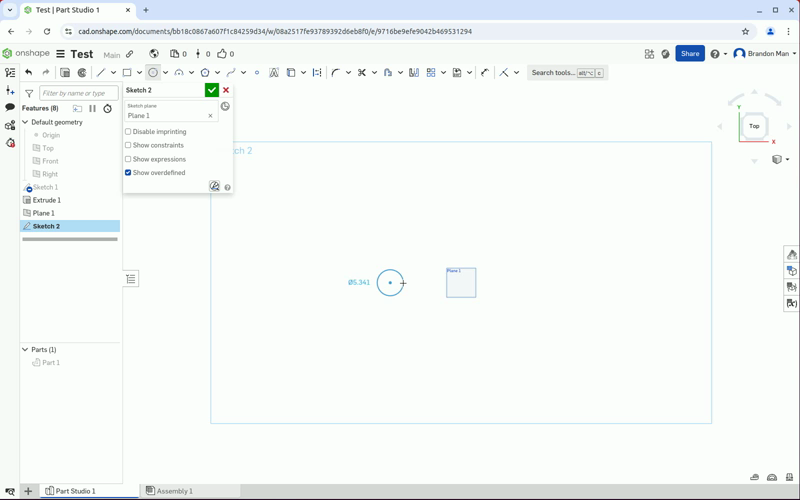
click(403, 282)
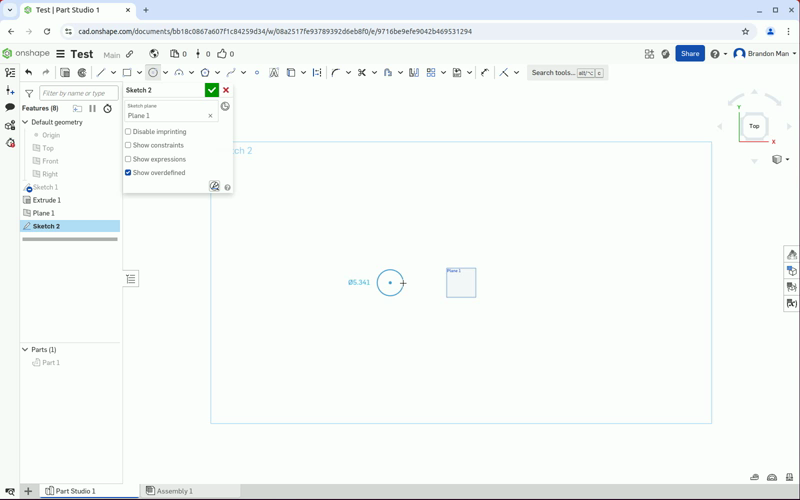
key(esc)
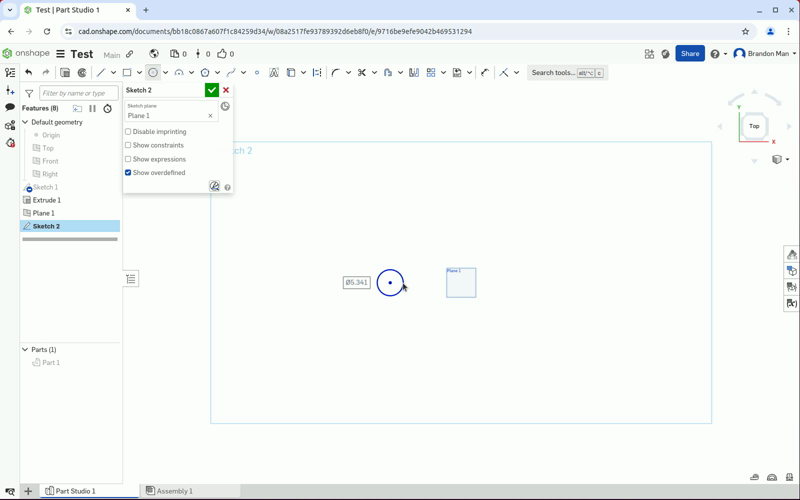
mouse_move(384, 280)
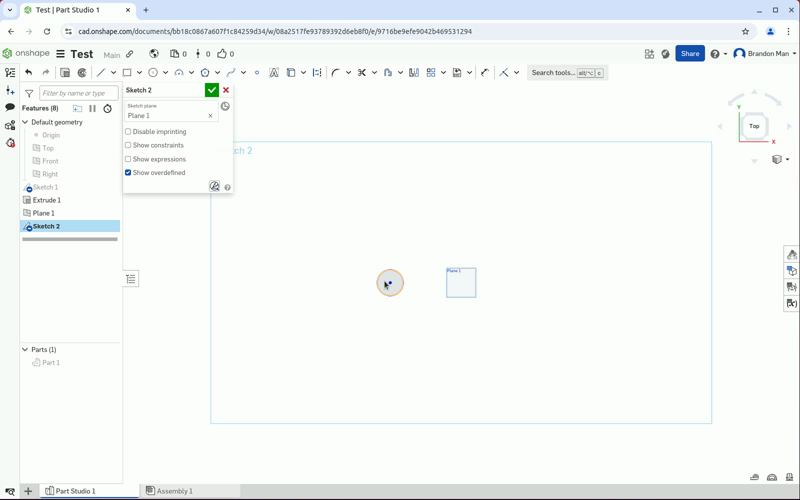
scroll(6)
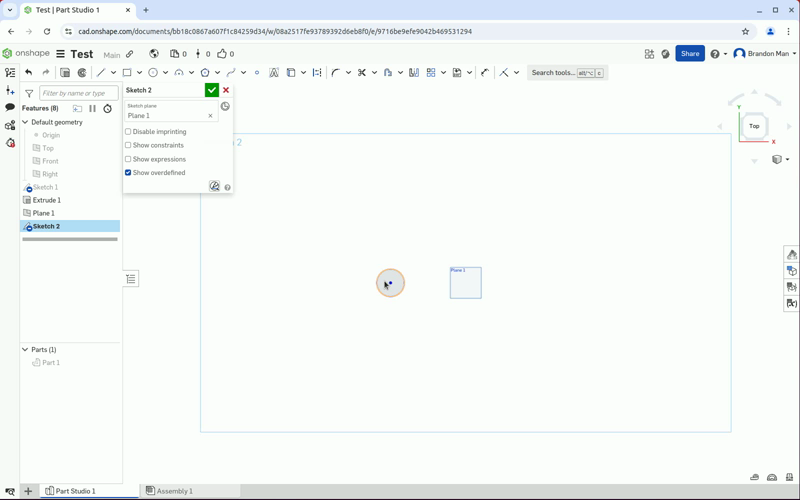
scroll(6)
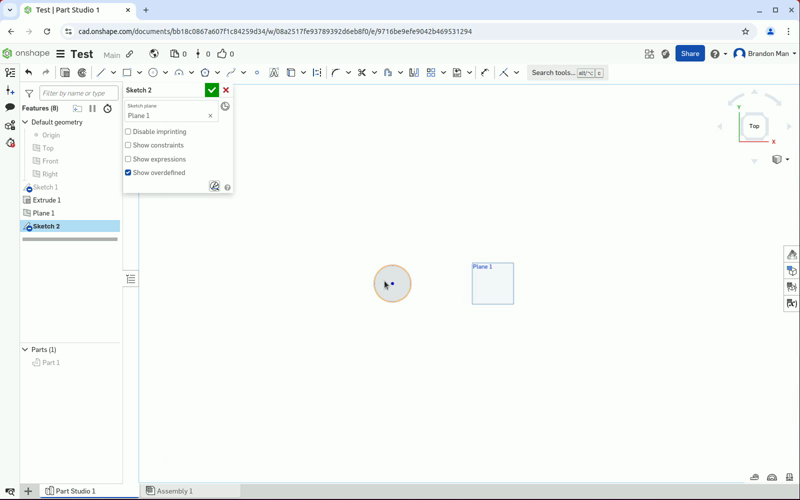
scroll(6)
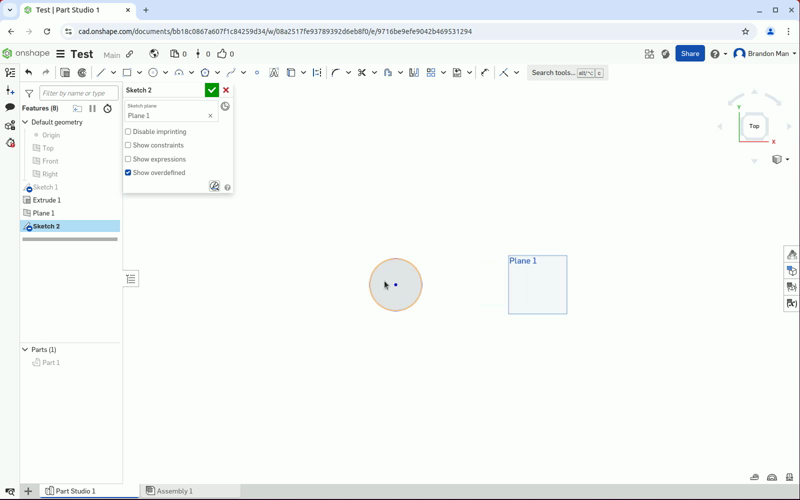
scroll(6)
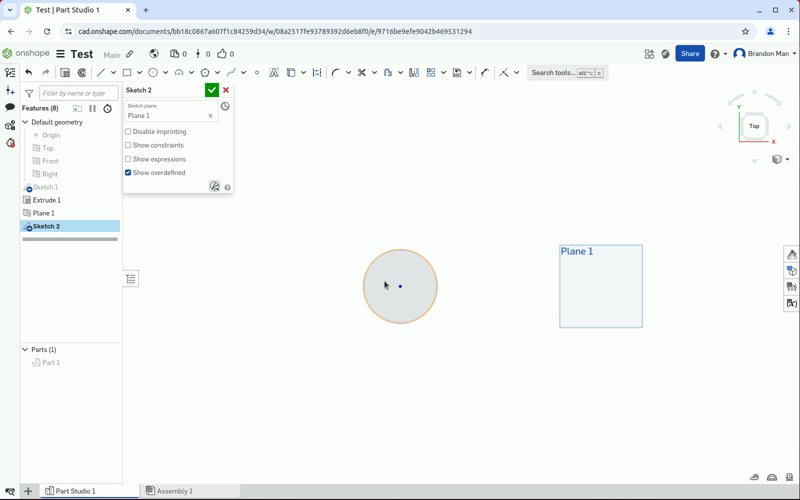
scroll(6)
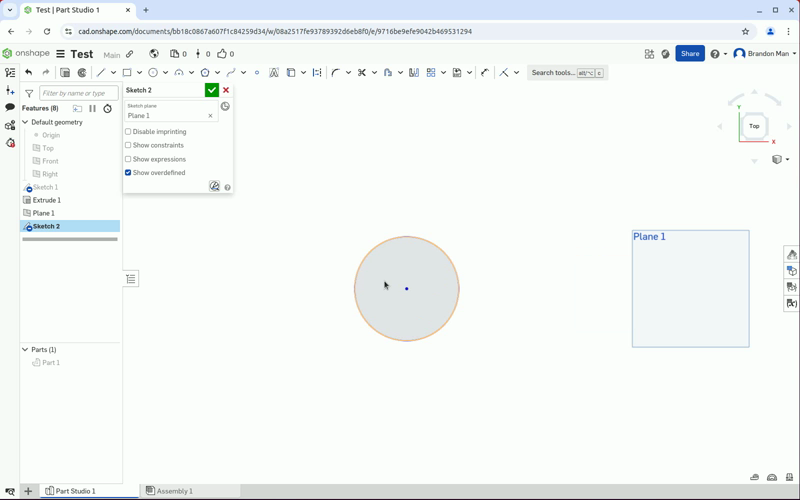
scroll(6)
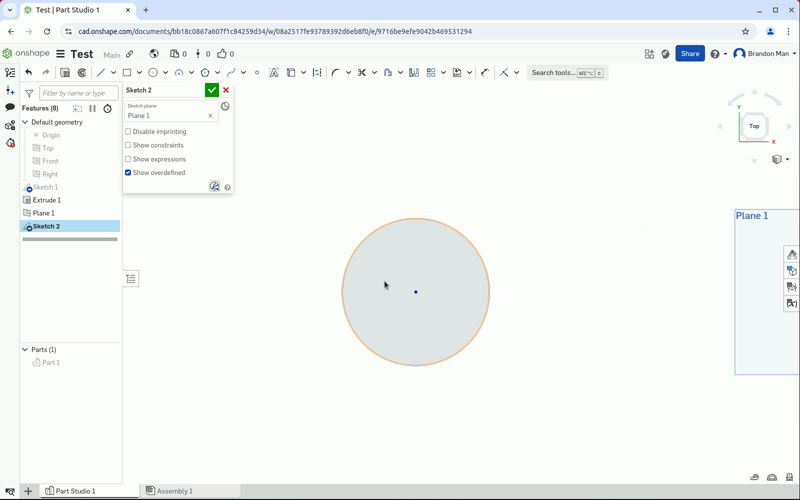
scroll(6)
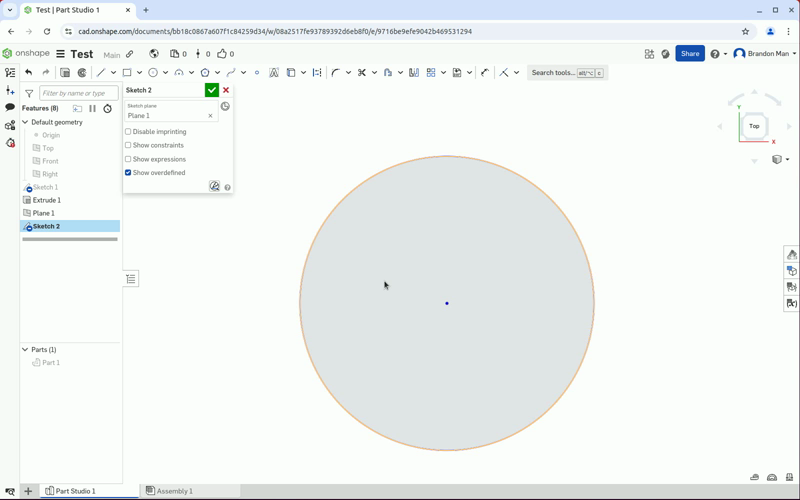
click(384, 280)
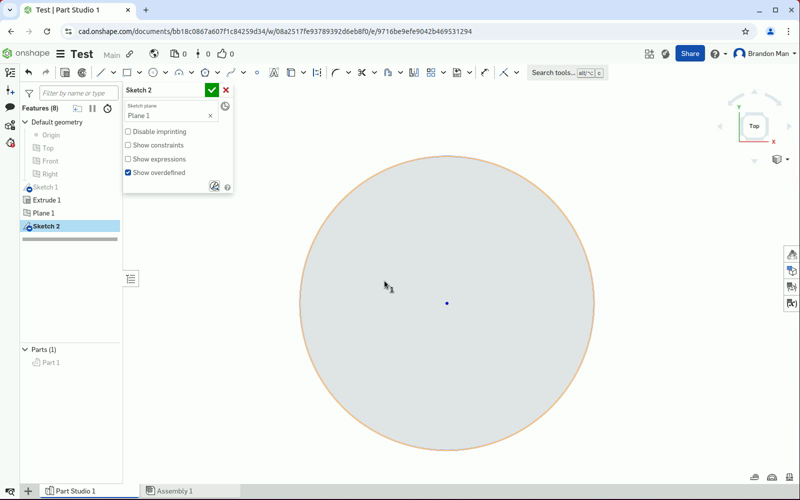
scroll(-6)
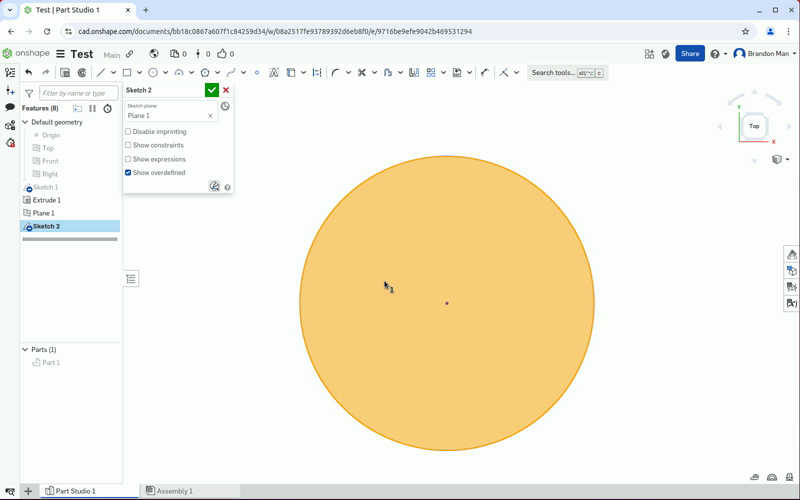
scroll(-6)
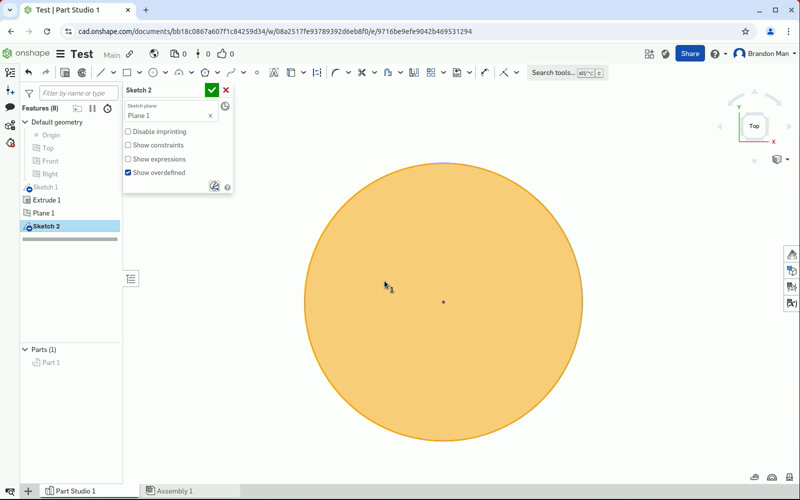
scroll(-6)
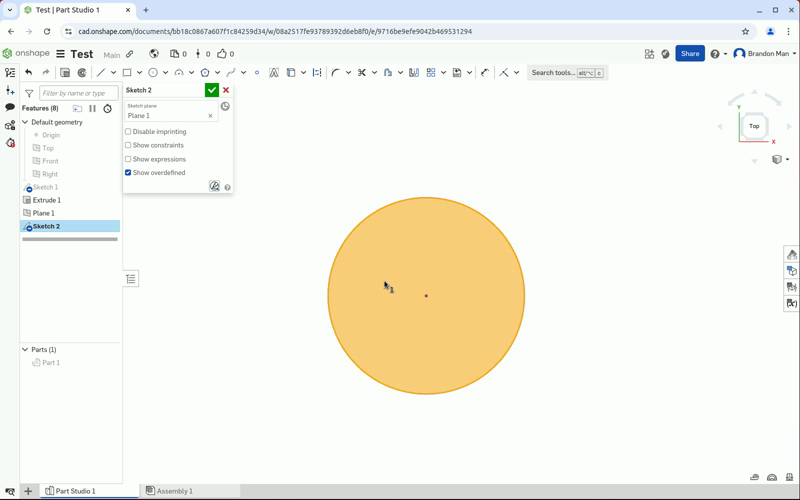
scroll(-6)
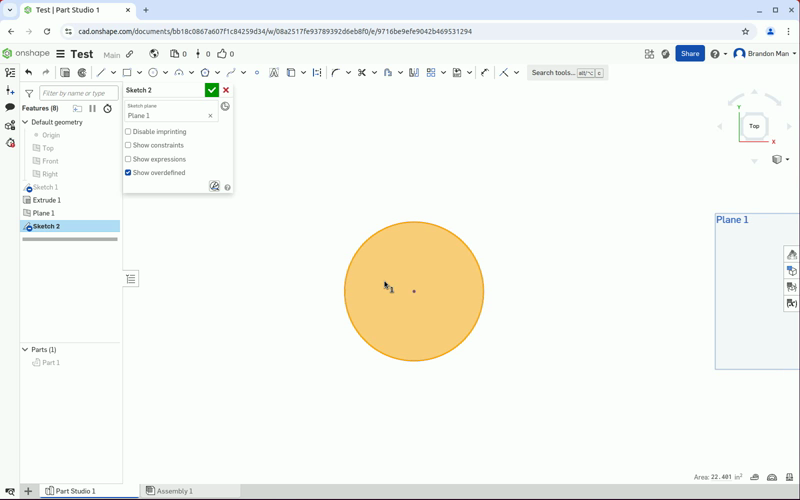
scroll(-6)
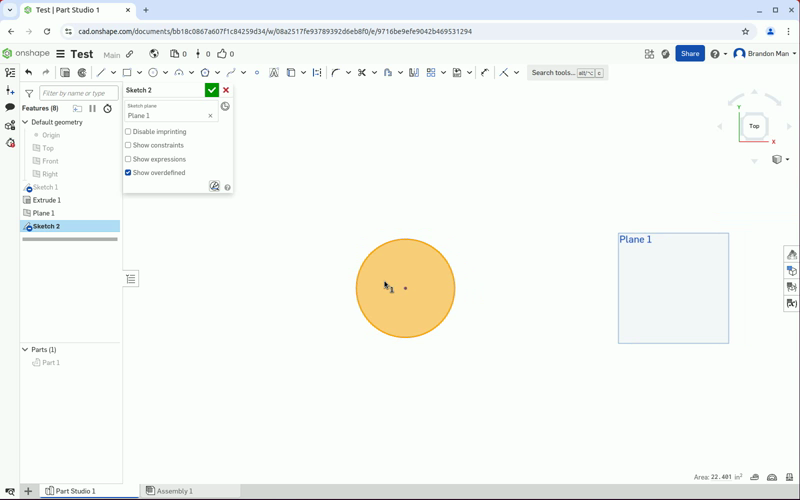
scroll(-6)
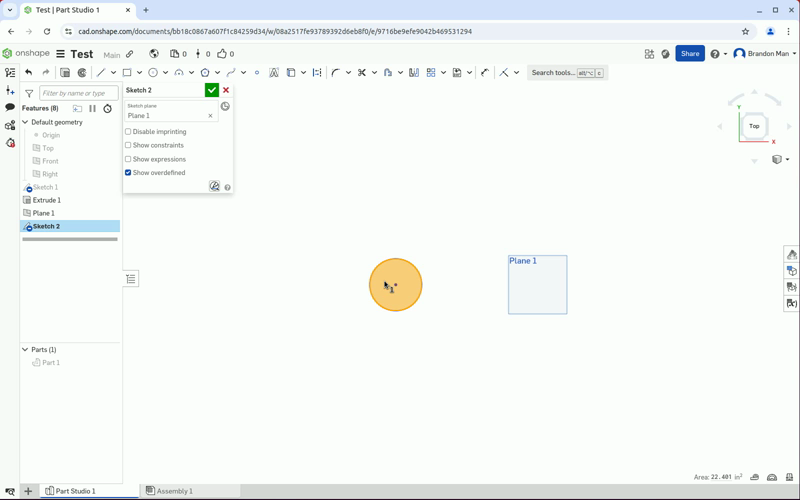
scroll(-6)
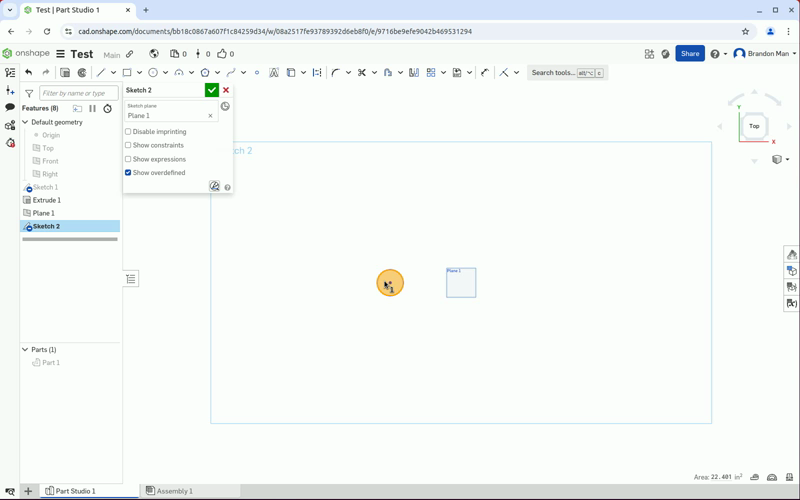
mouse_move(73, 352)
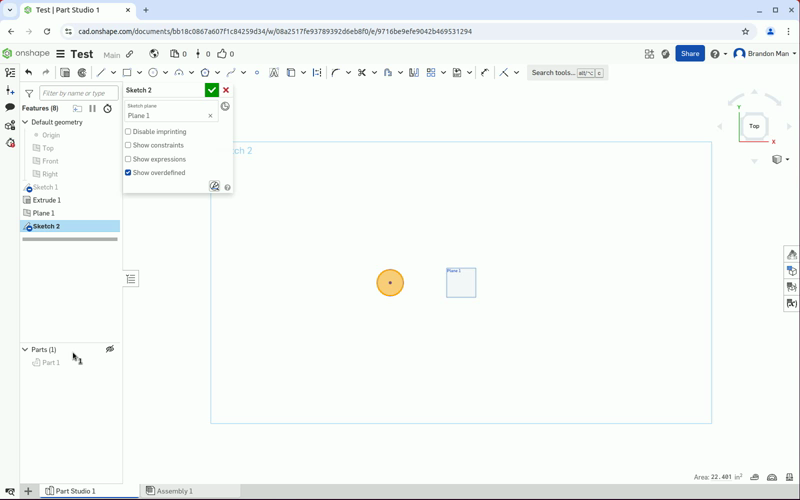
key(shift+y)
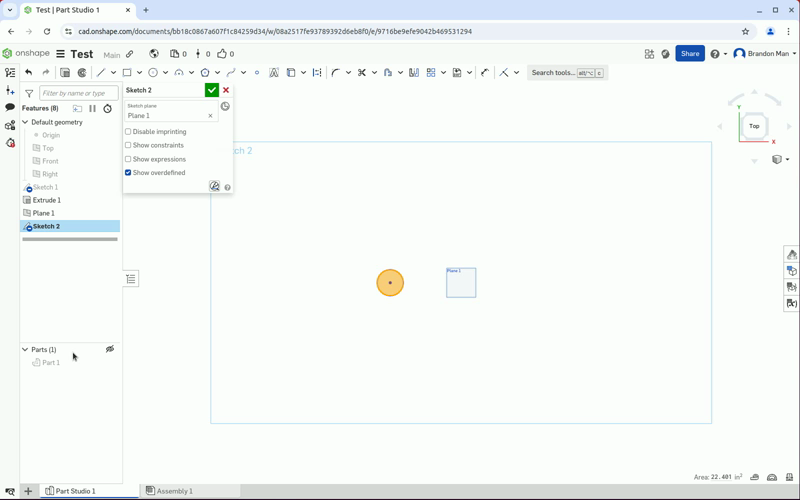
key(shift+e)
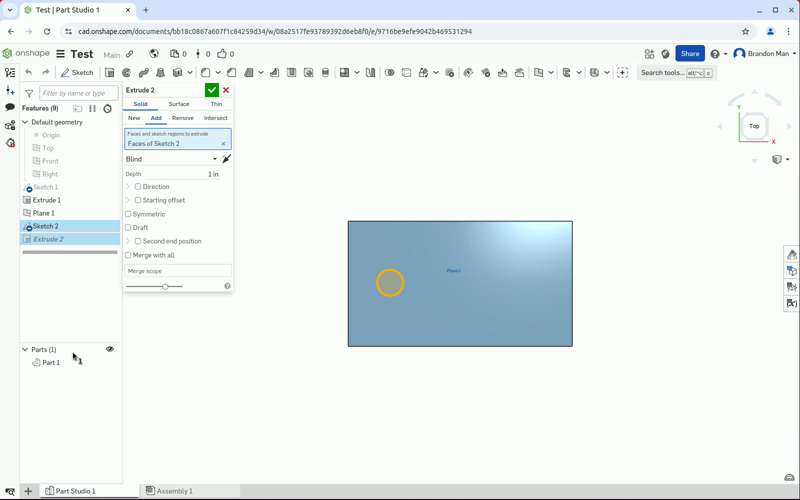
mouse_move(143, 106)
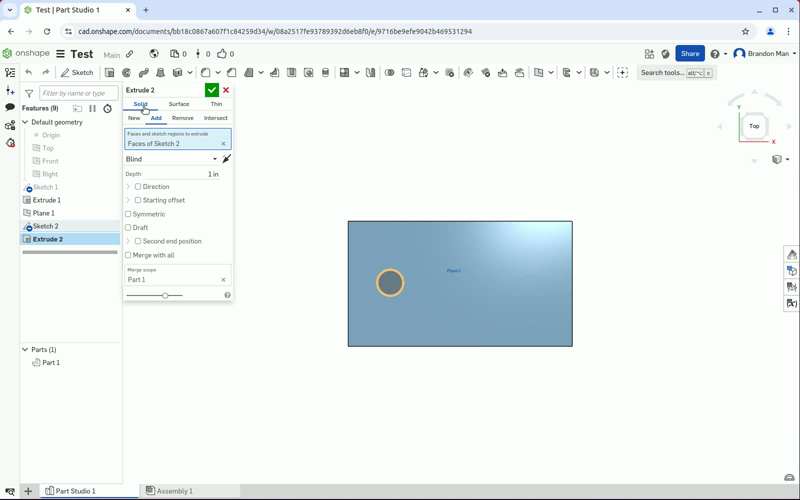
click(143, 106)
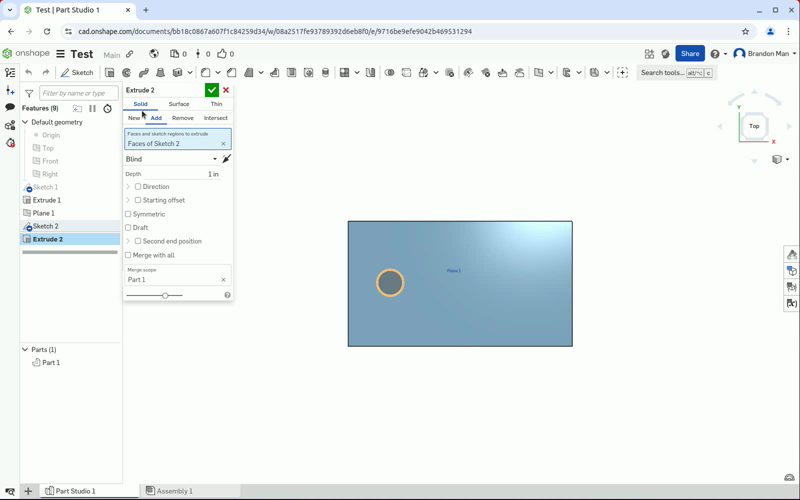
mouse_move(137, 120)
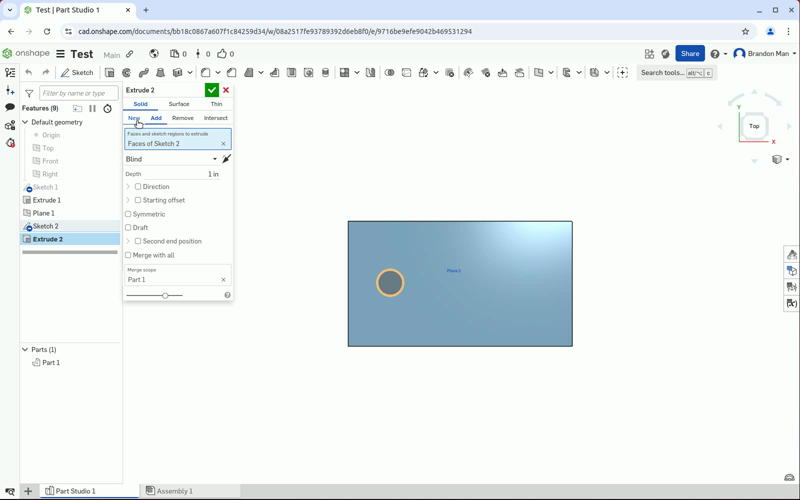
click(137, 120)
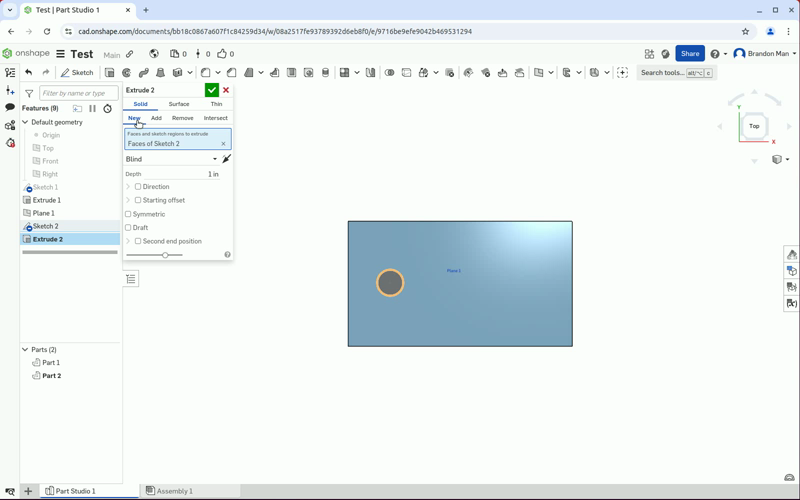
key(tab, 4)
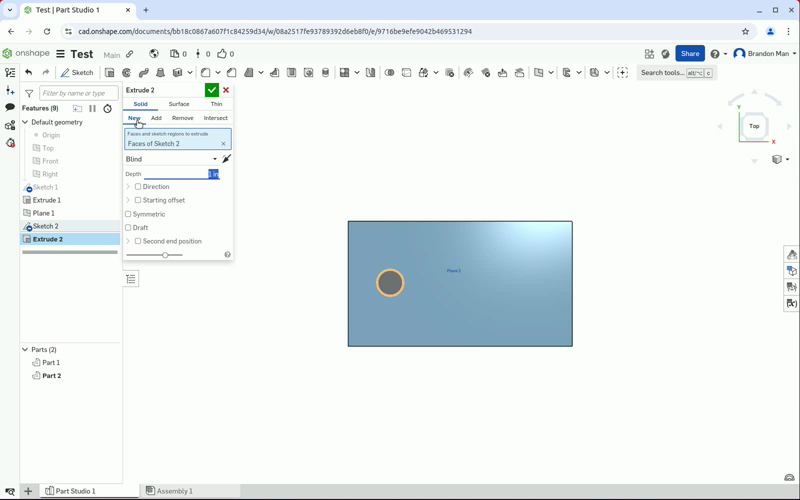
text(11.313)
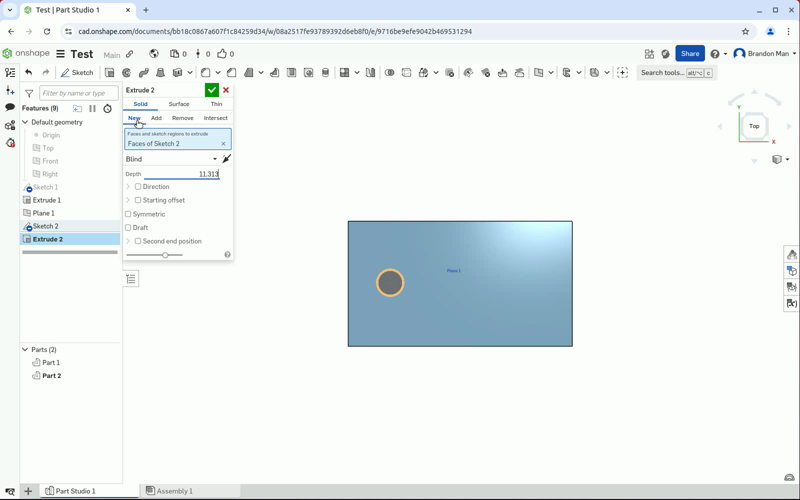
key(enter)
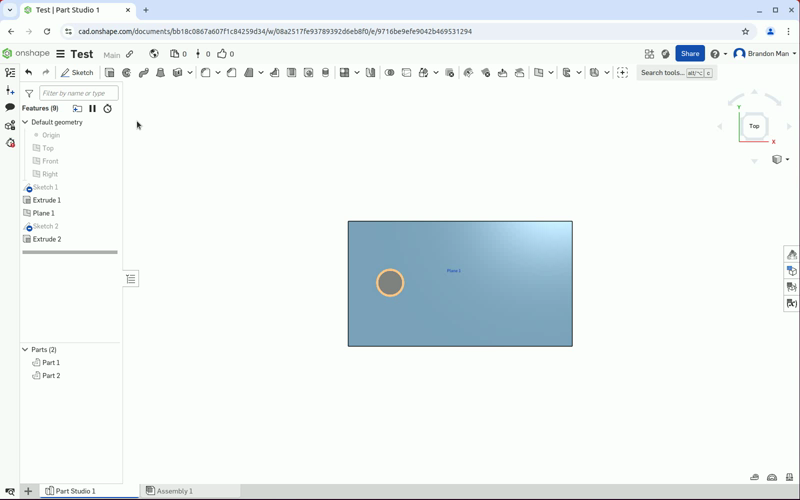
key(shift+h)
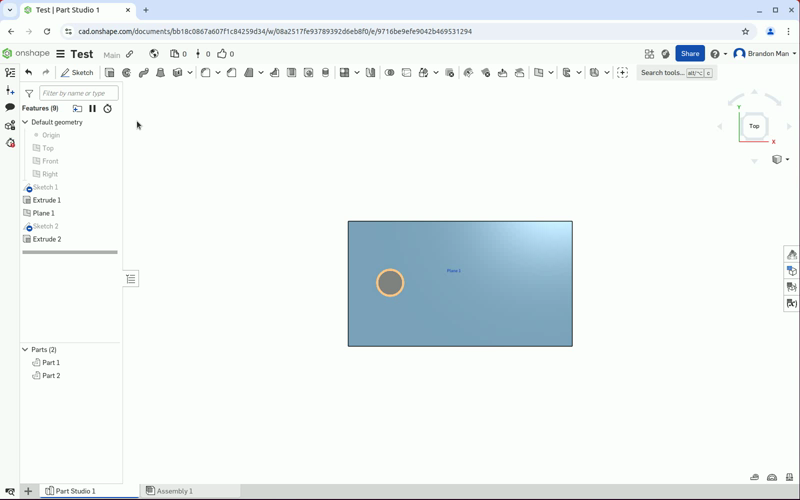
key(shift+h)
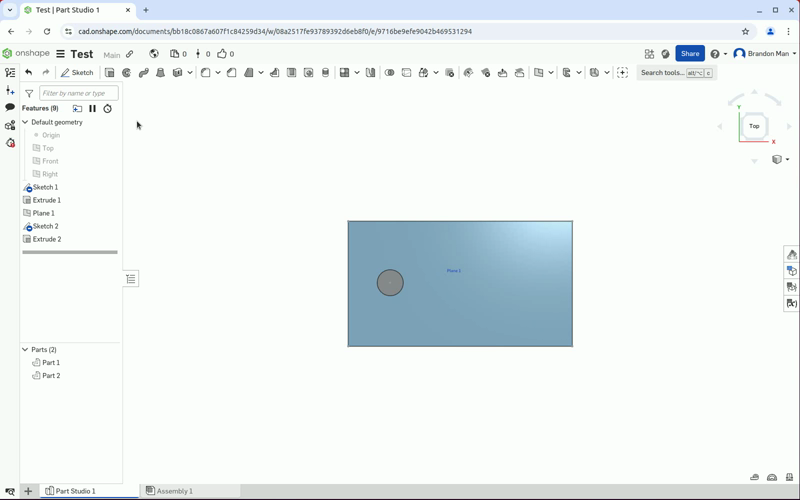
key(shift+7)
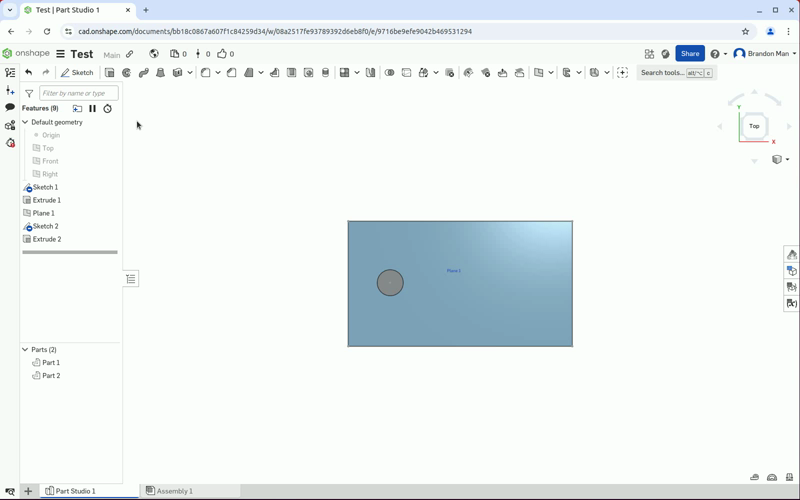
key(up, 3)
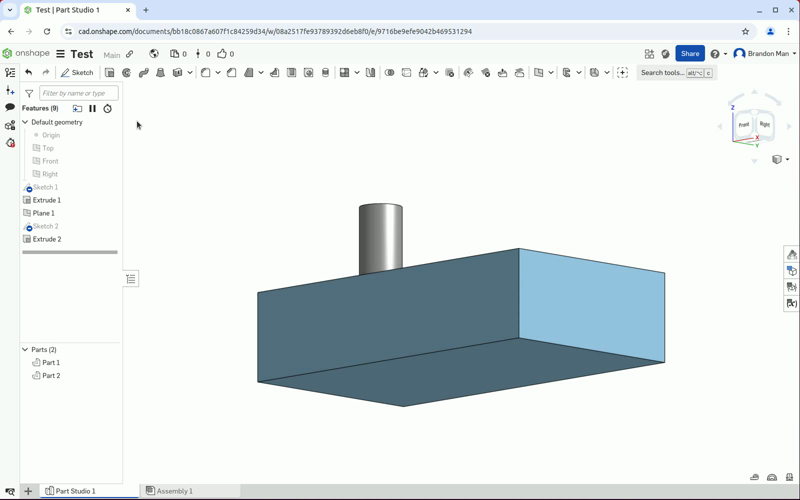
key(left, 3)
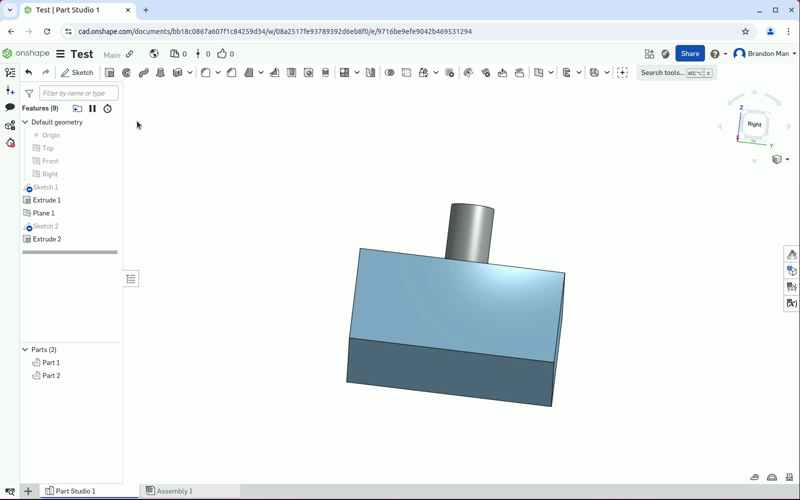
key(right, 3)
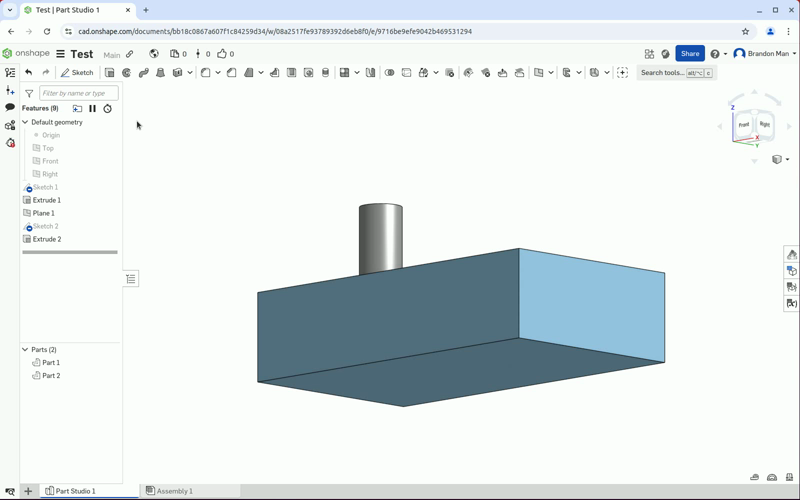
key(down, 3)
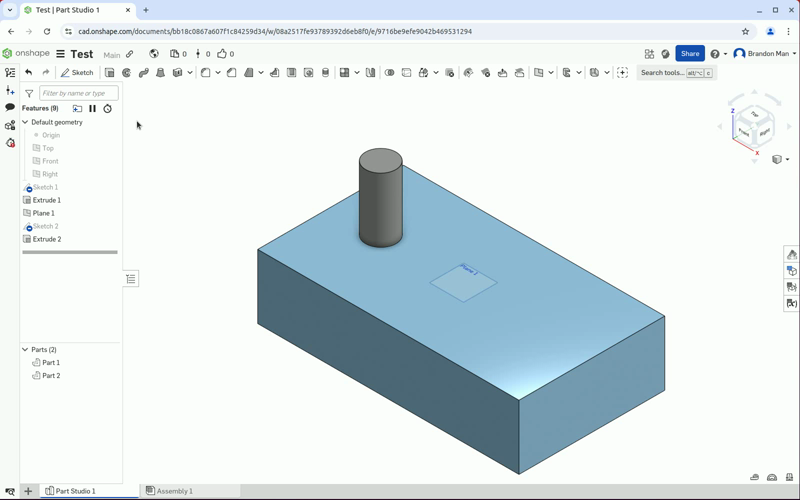
mouse_move(73, 189)
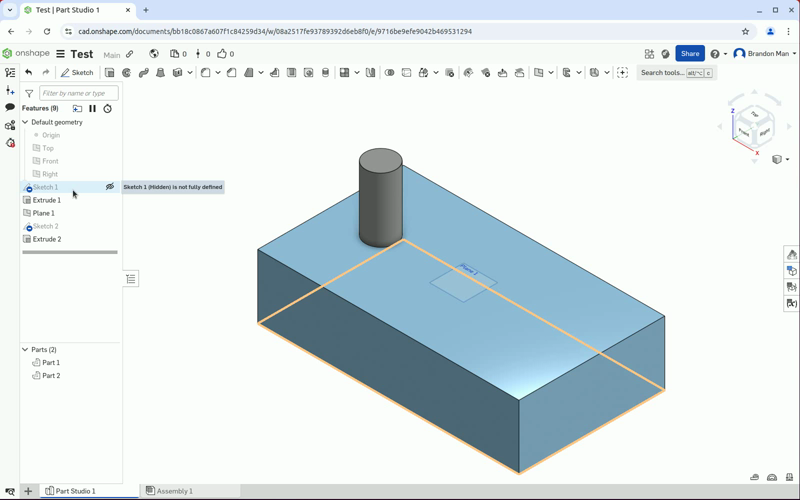
click(73, 189)